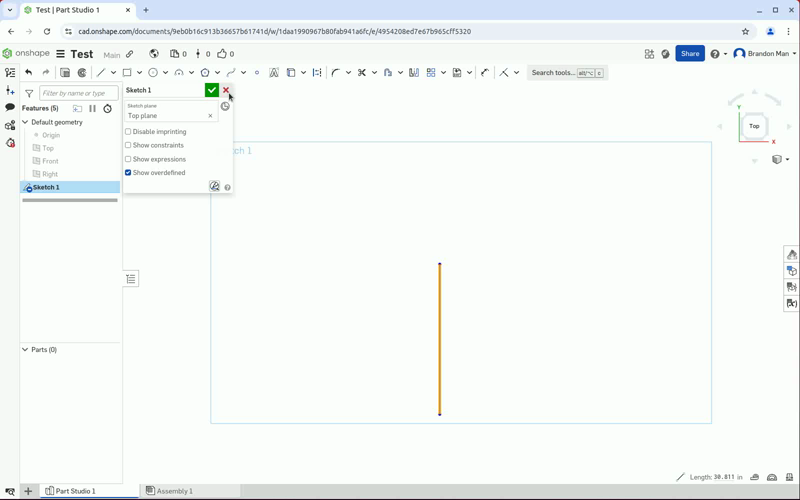
key(shift+h)
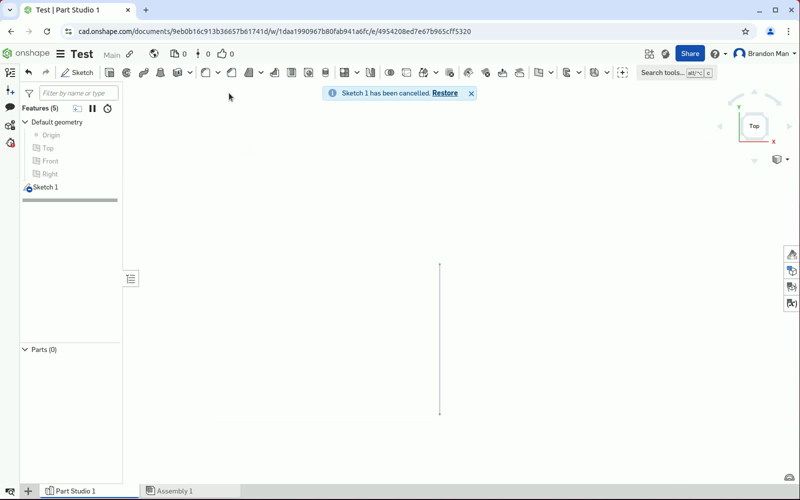
key(shift+s)
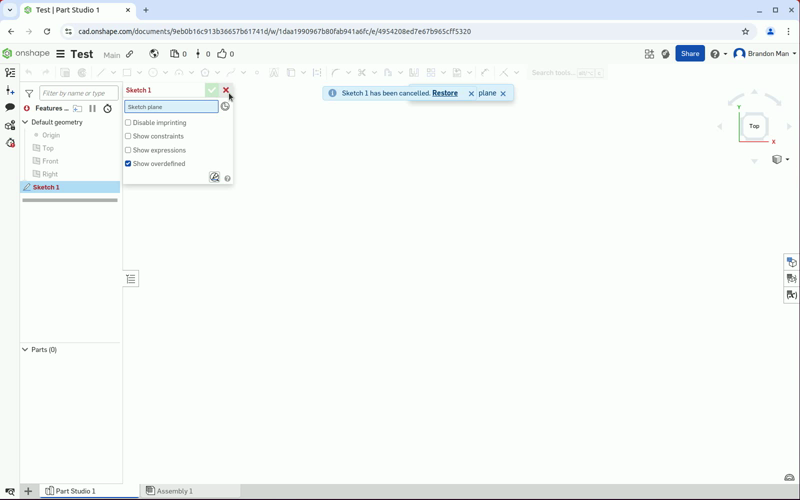
mouse_move(73, 150)
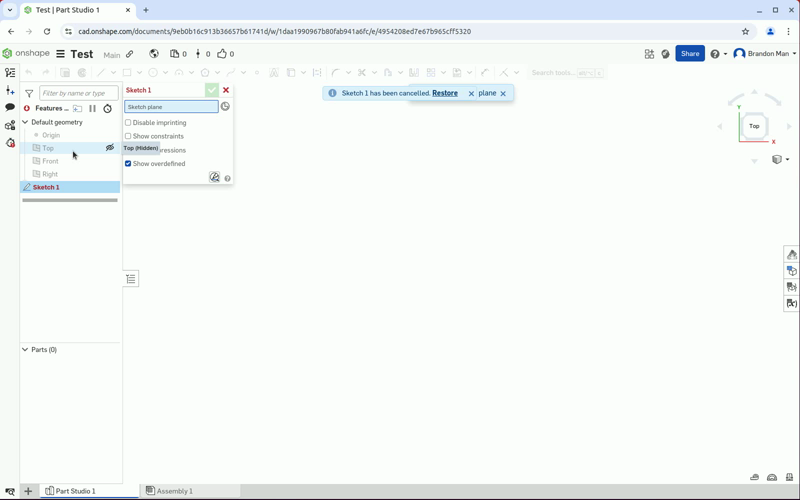
click(73, 150)
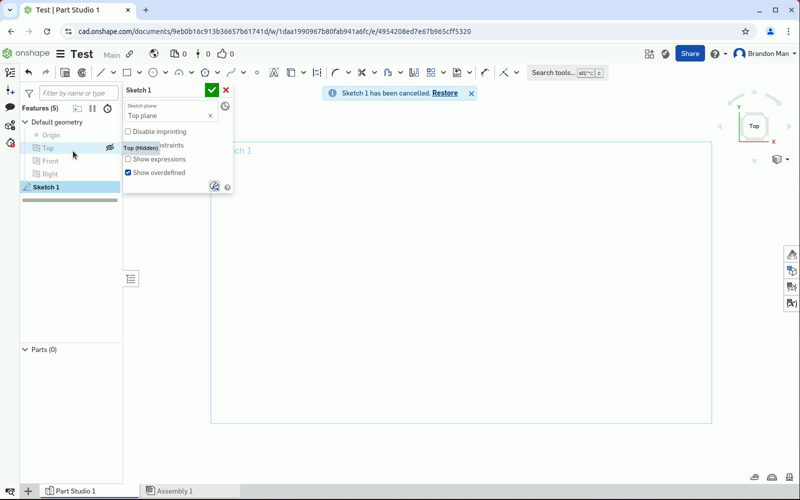
mouse_move(73, 352)
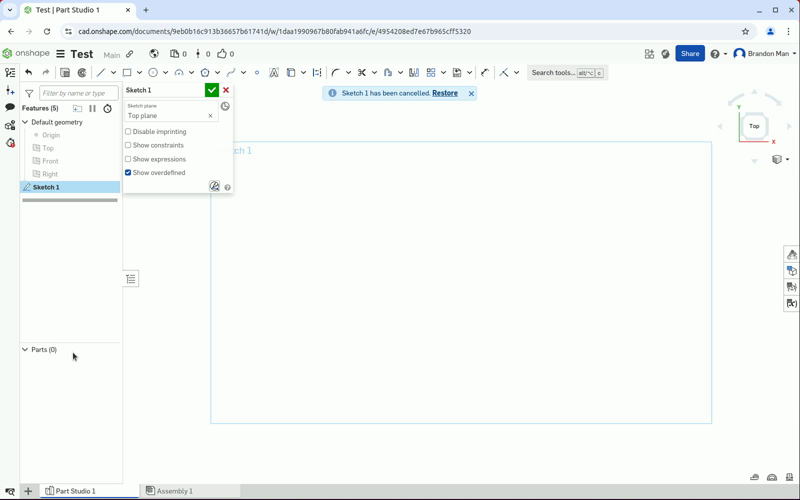
key(y)
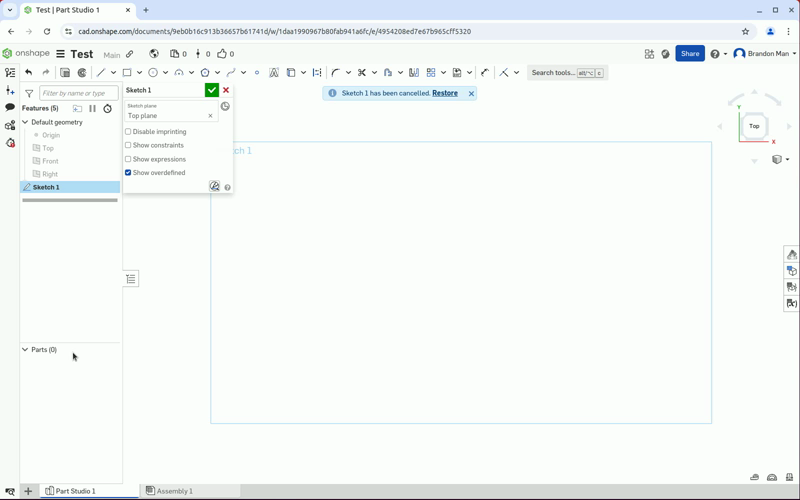
key(l)
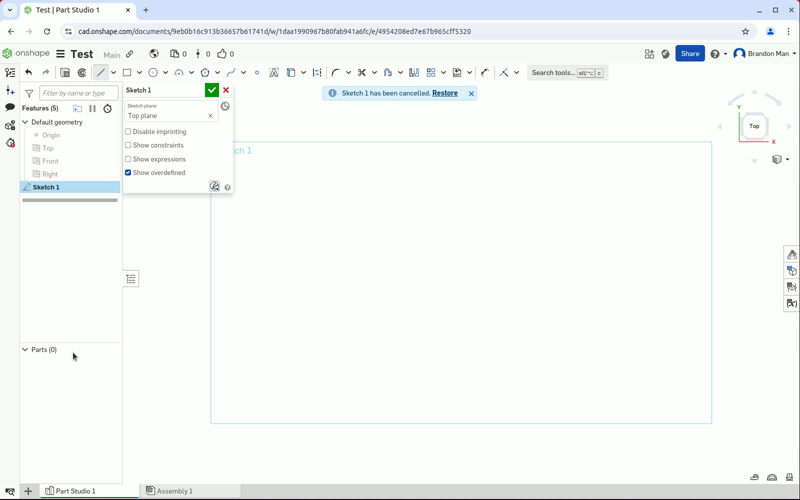
key_down(shift)
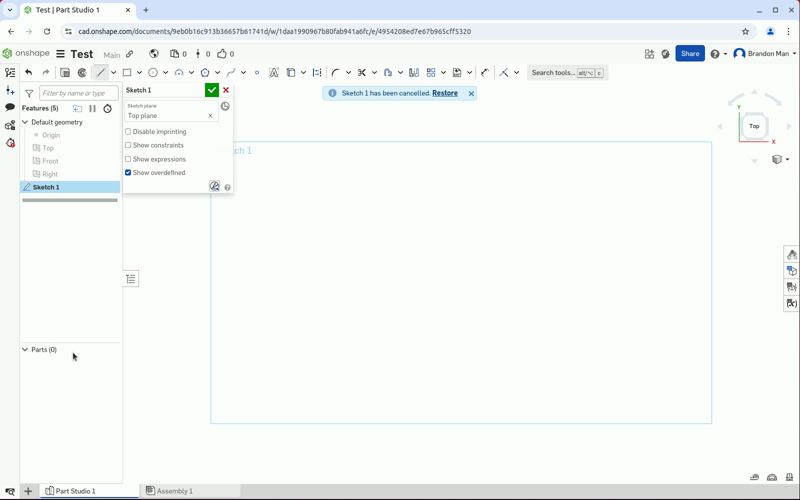
mouse_move(353, 282)
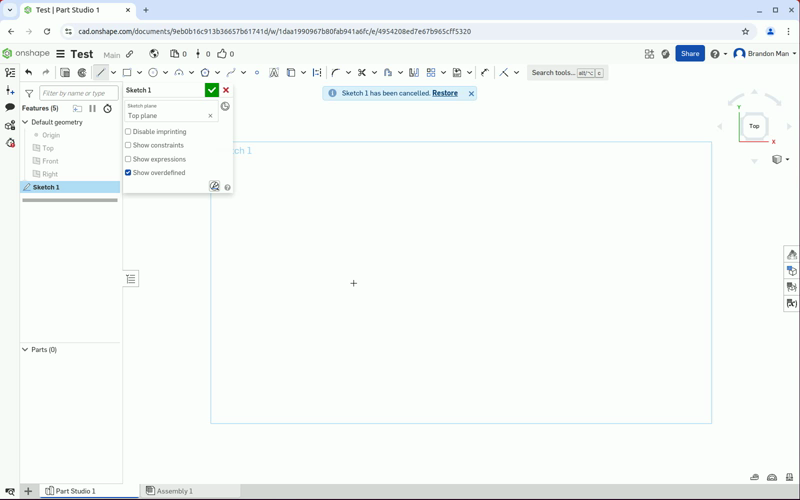
click(353, 282)
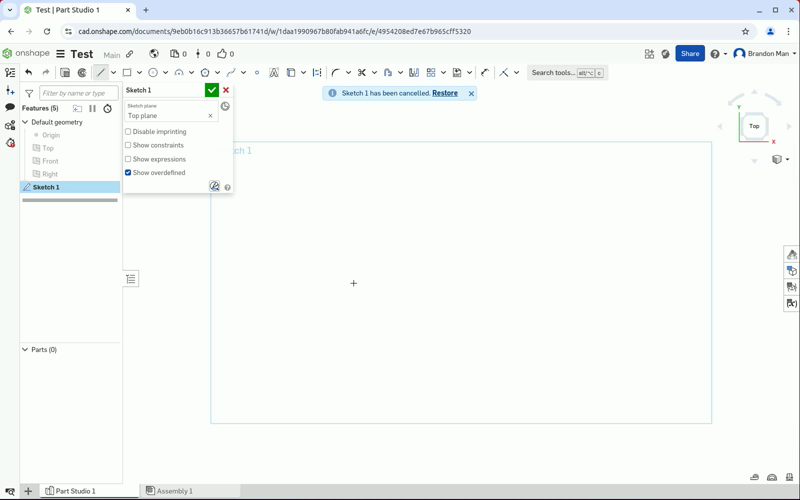
key_up(shift)
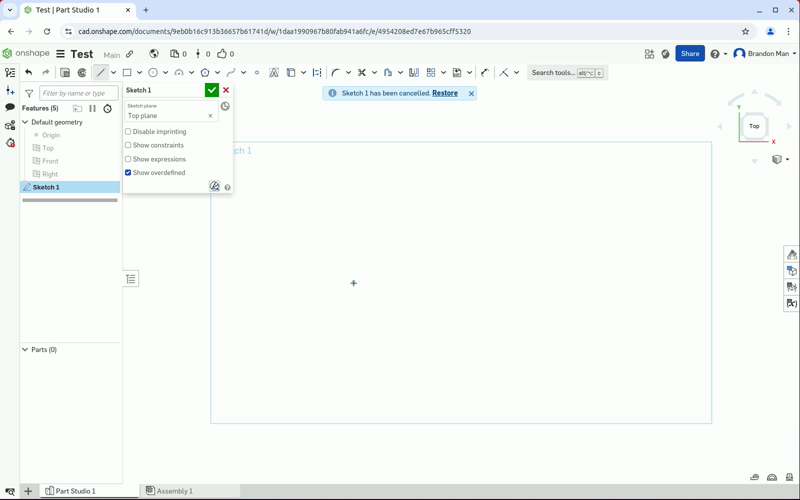
key_down(shift)
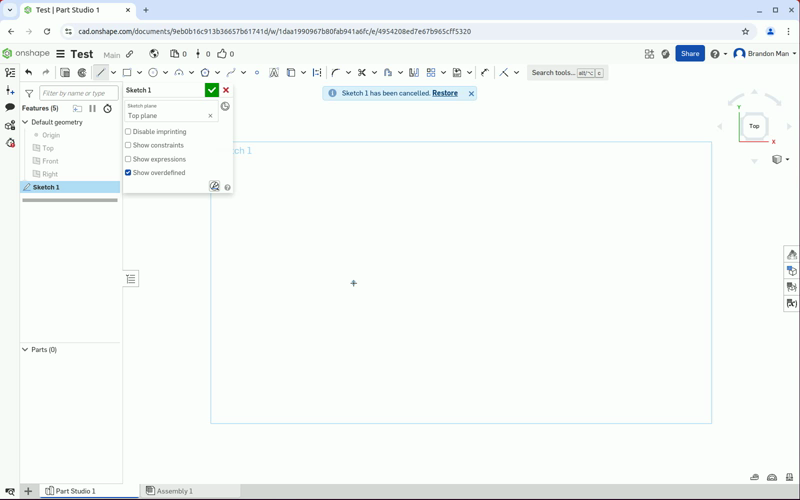
mouse_move(460, 282)
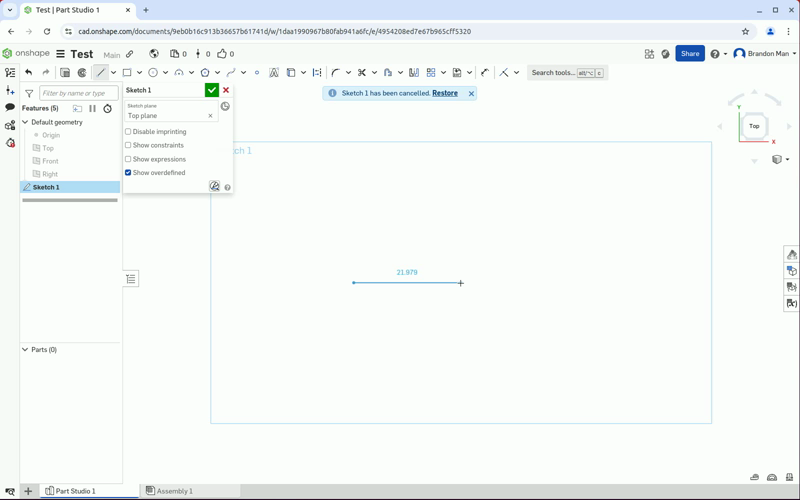
click(460, 282)
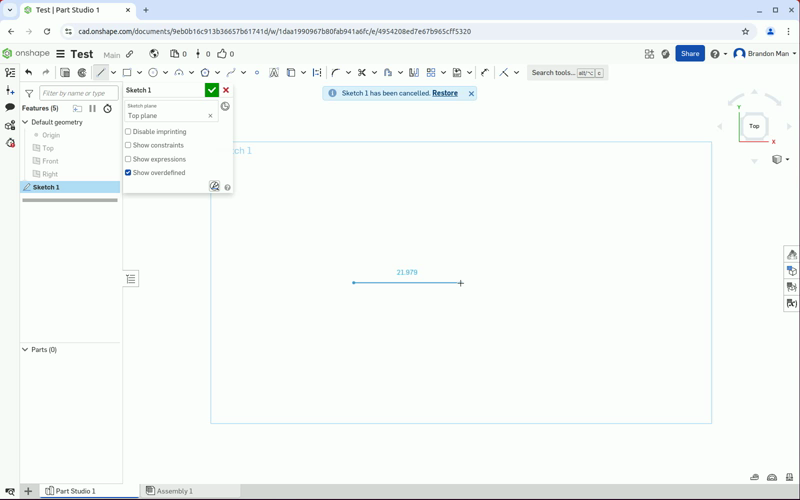
key_up(shift)
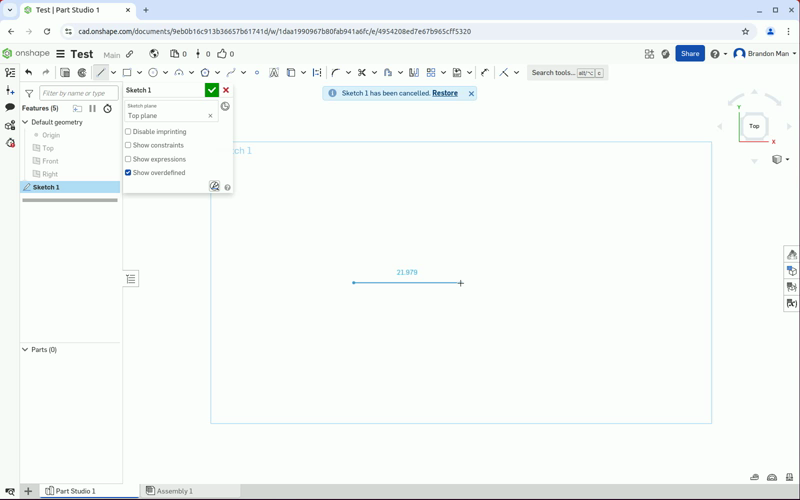
key_down(shift)
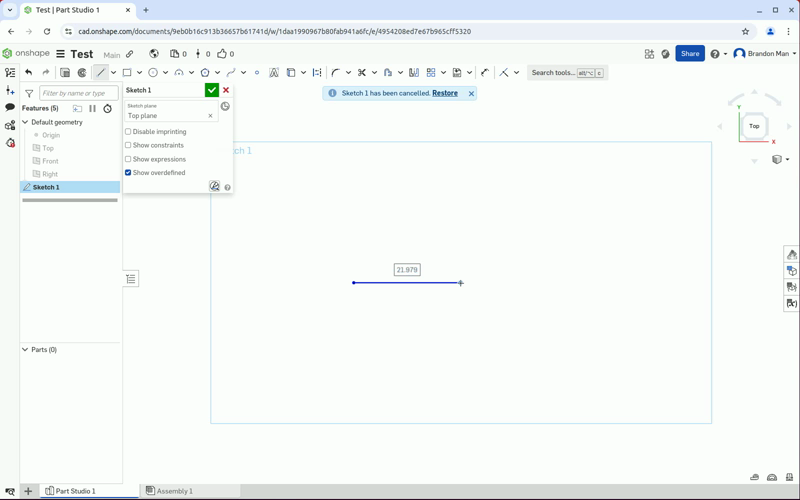
mouse_move(460, 176)
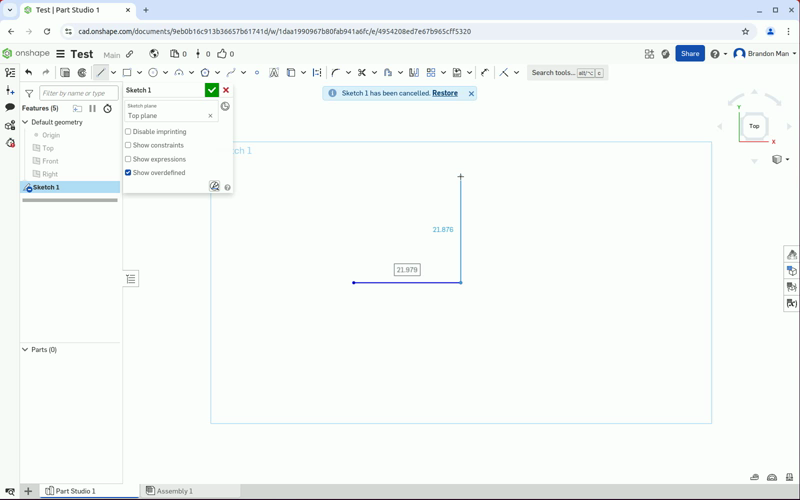
click(460, 176)
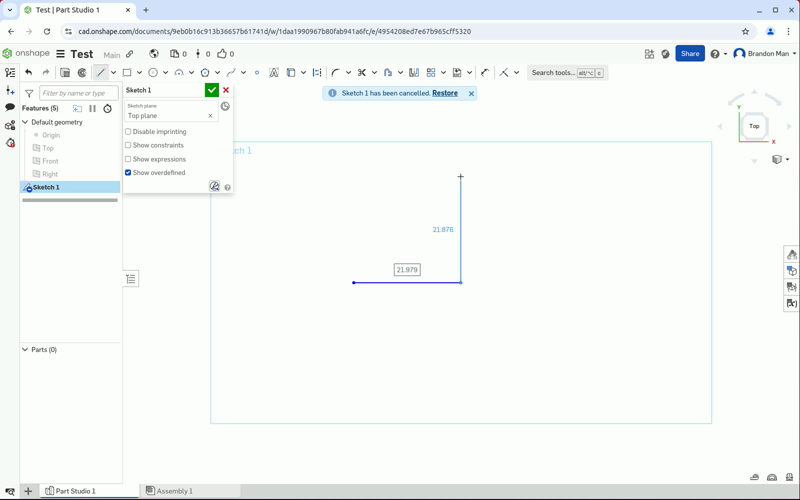
key_up(shift)
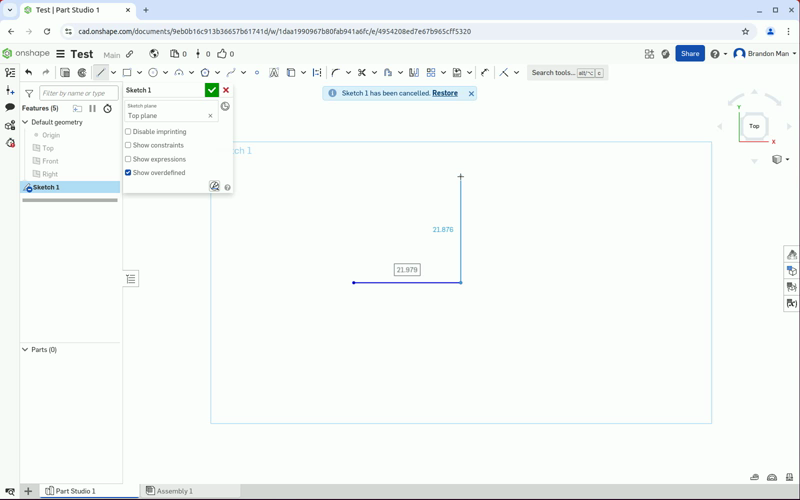
key_down(shift)
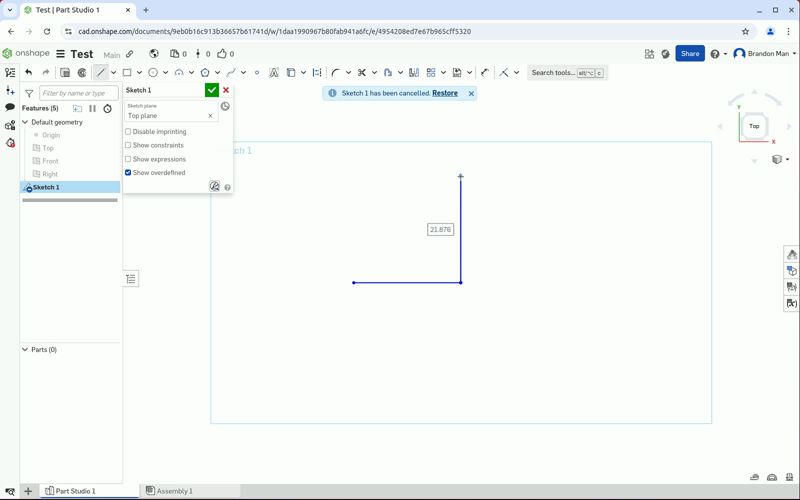
mouse_move(490, 176)
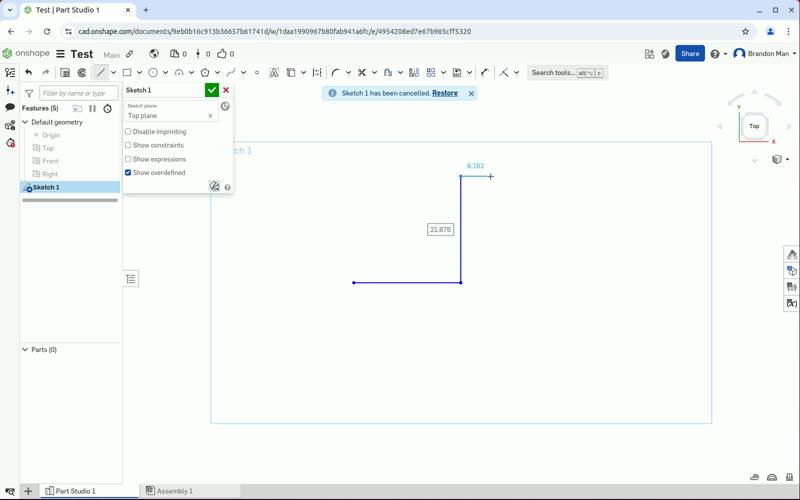
mouse_move(438, 176)
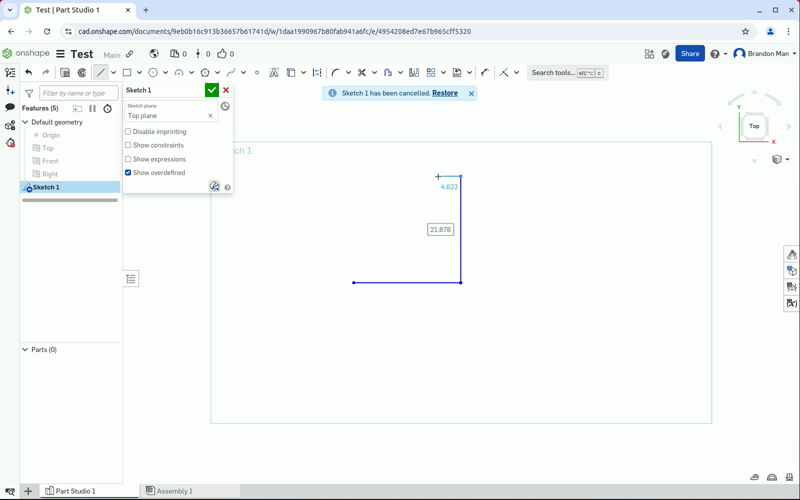
click(438, 176)
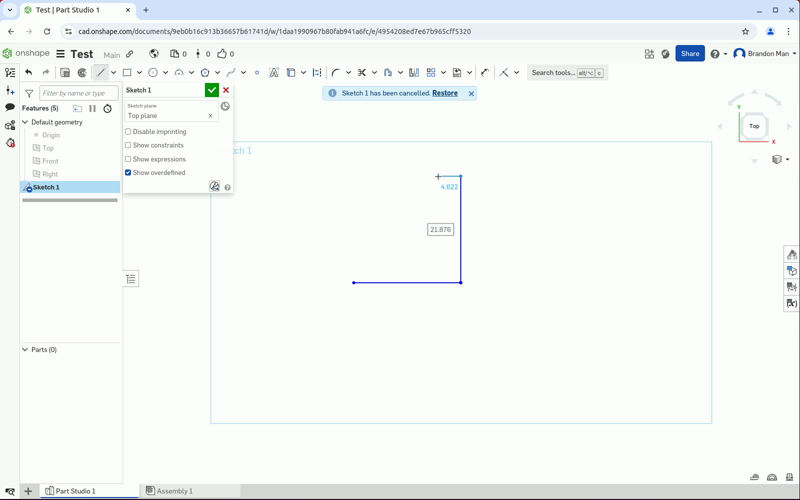
key_up(shift)
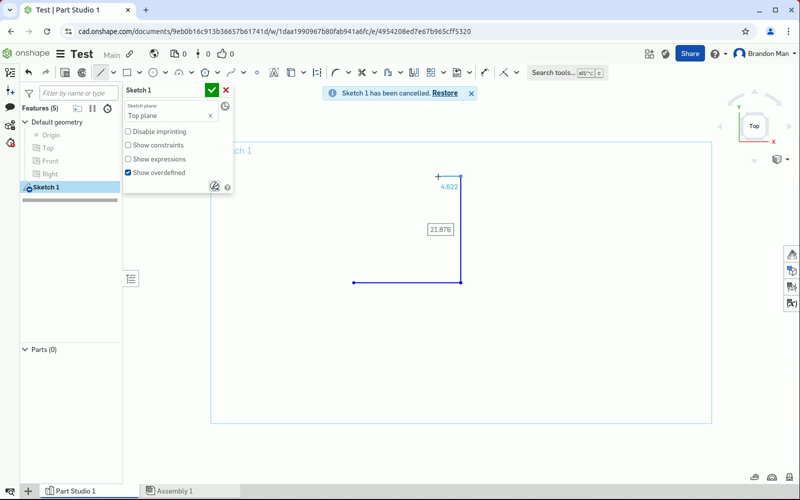
key_down(shift)
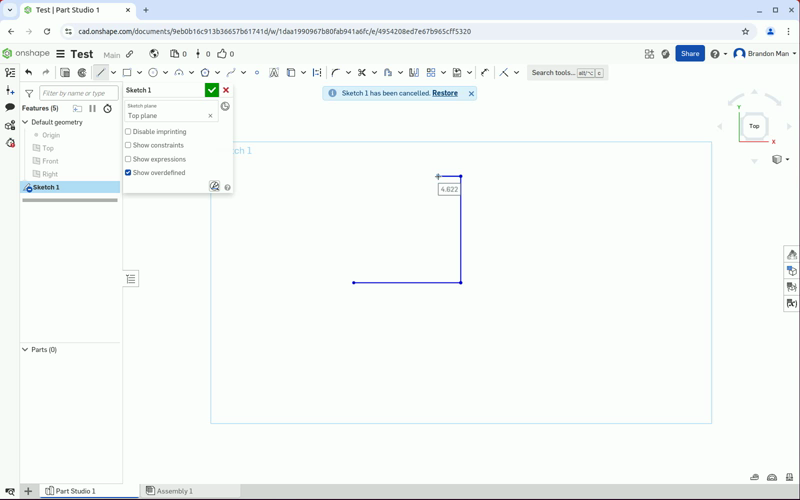
mouse_move(438, 260)
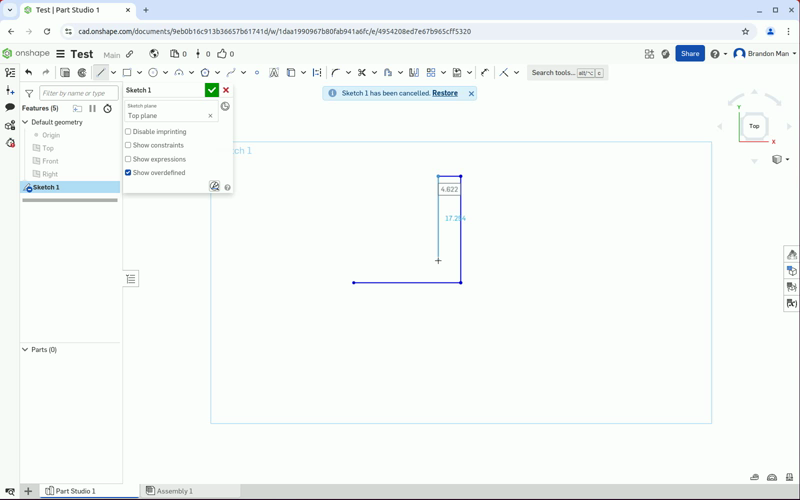
click(438, 260)
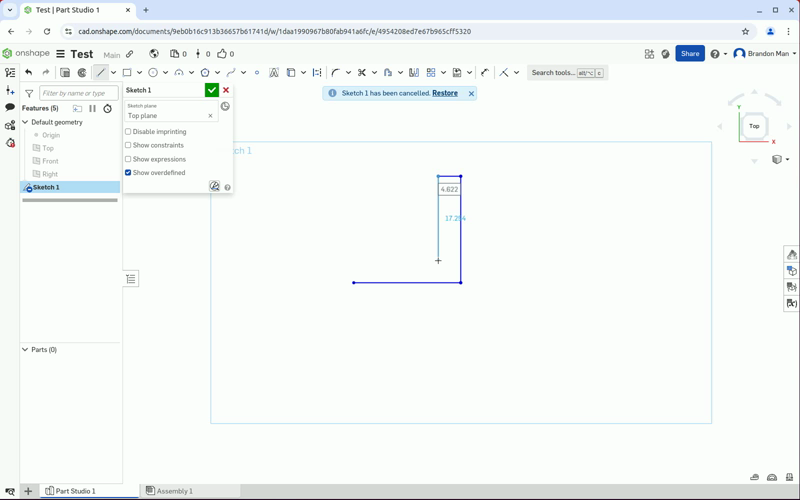
key_up(shift)
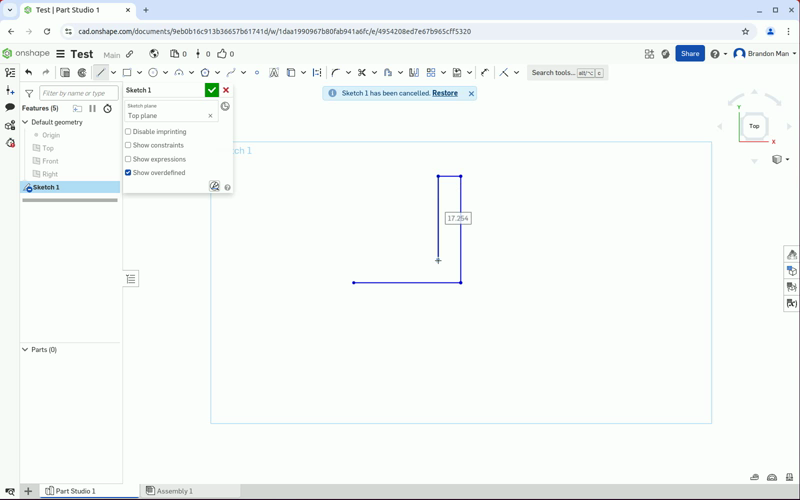
key_down(shift)
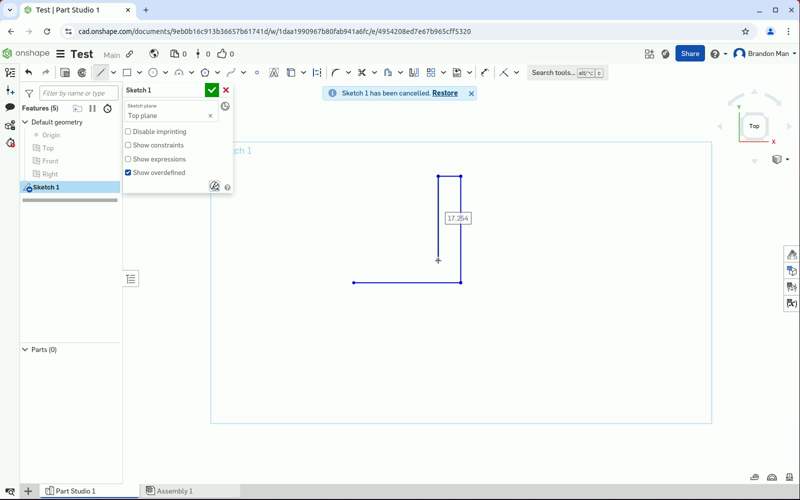
mouse_move(353, 260)
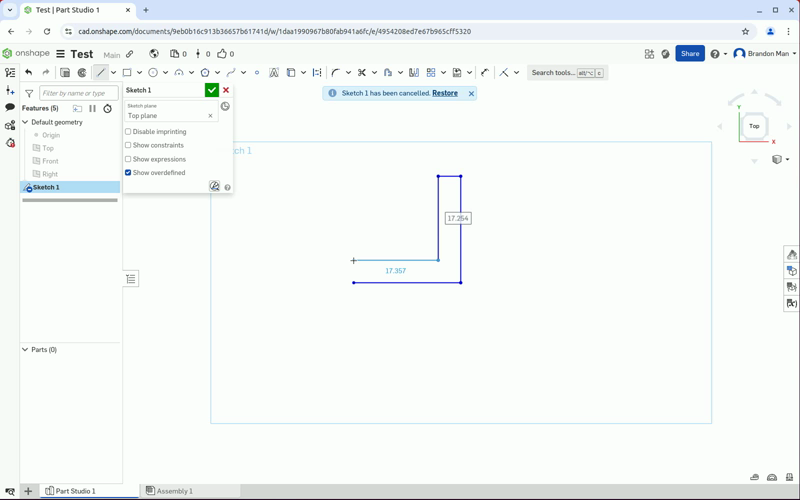
click(353, 260)
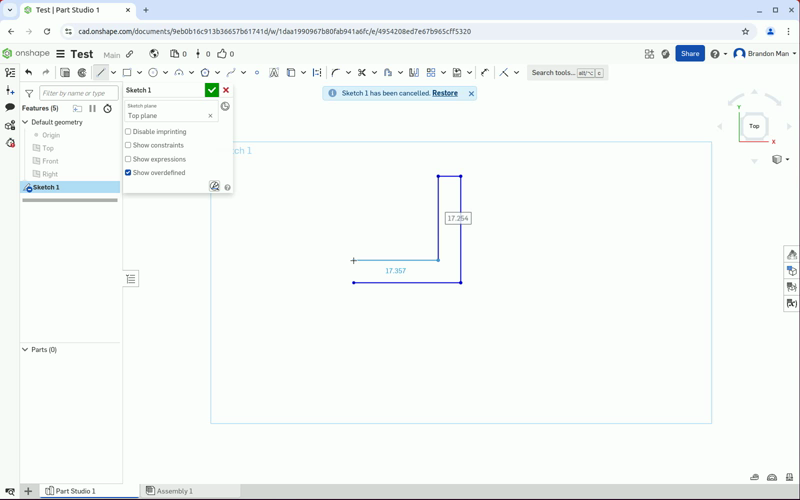
key_up(shift)
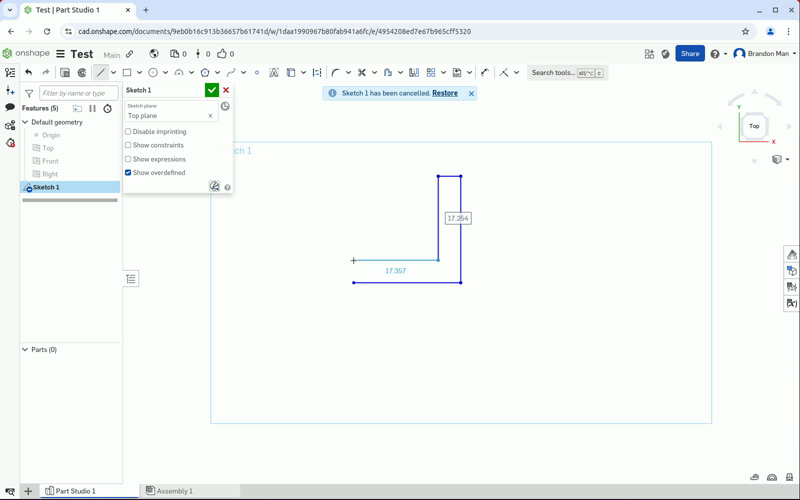
mouse_move(383, 260)
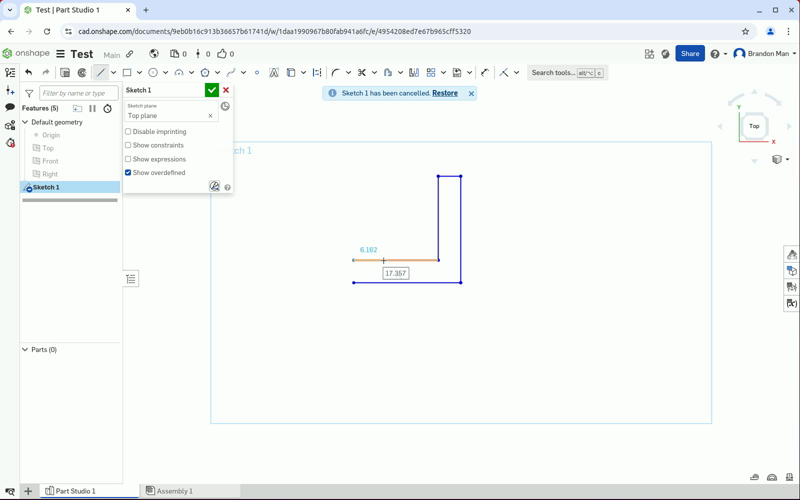
key_down(shift)
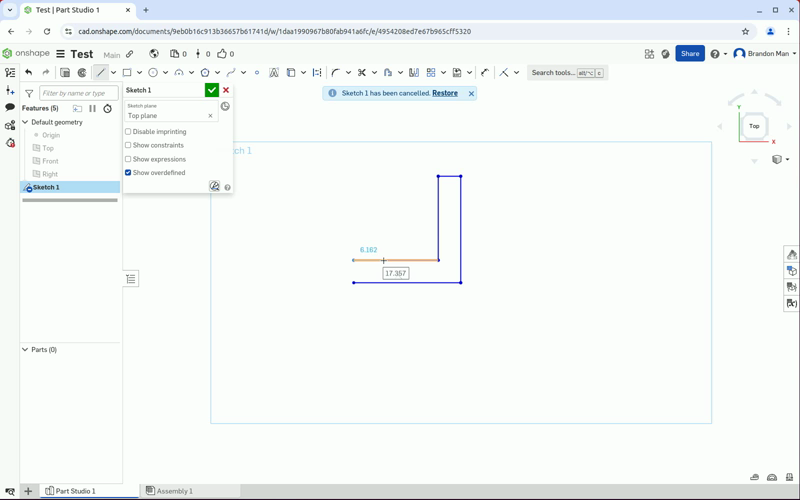
mouse_move(353, 282)
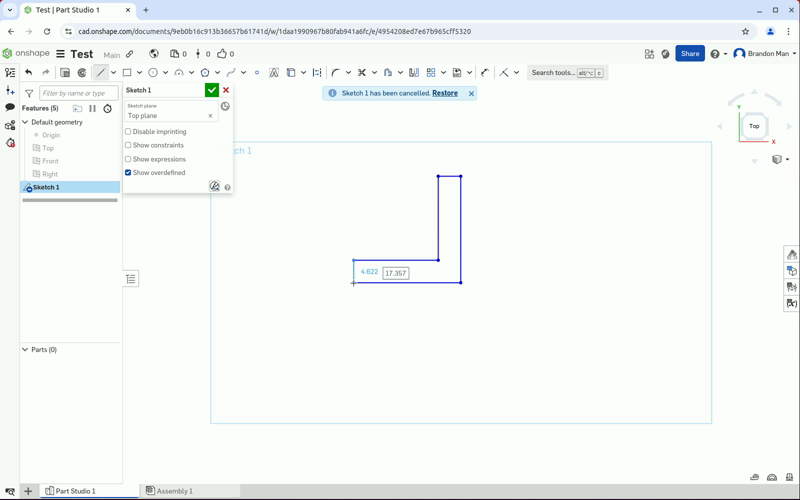
key_up(shift)
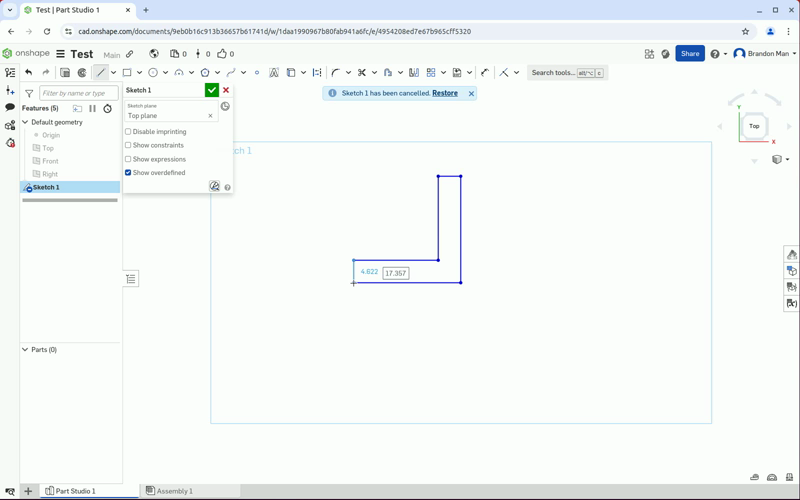
click(353, 282)
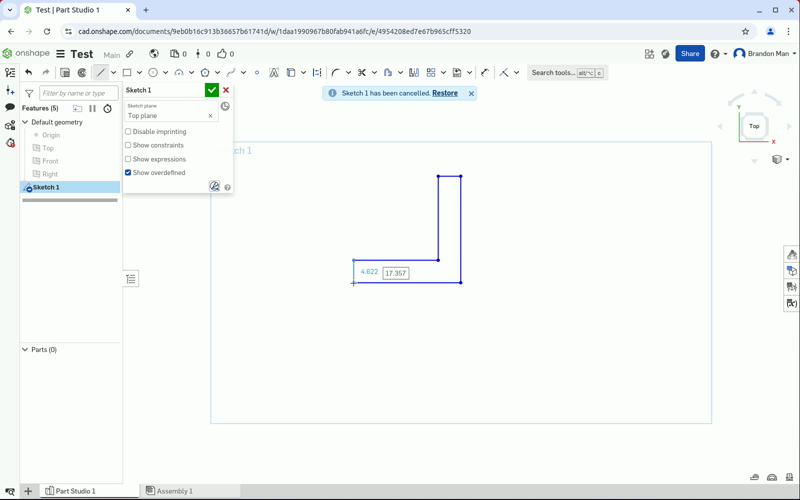
key(esc)
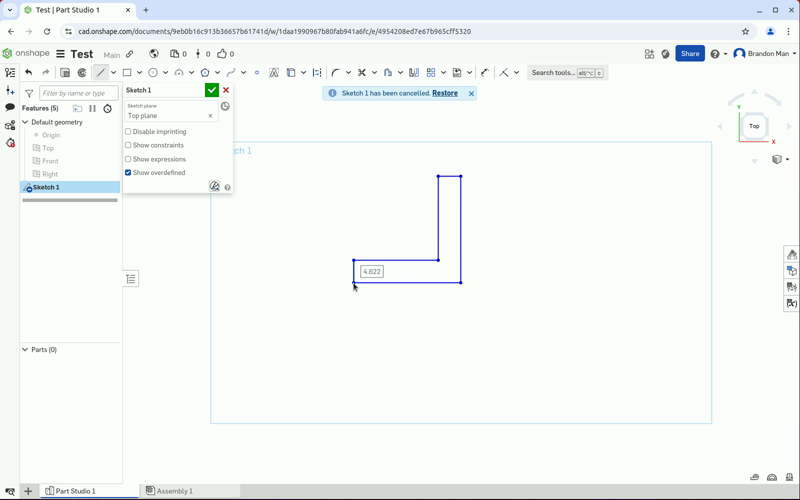
mouse_move(363, 265)
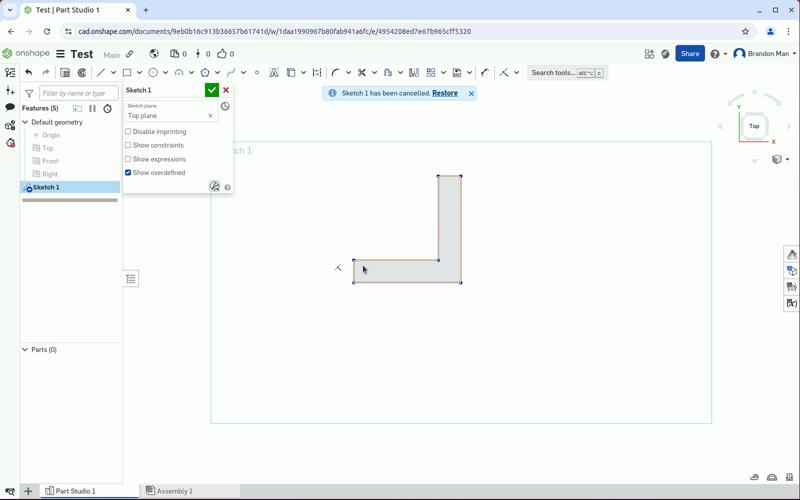
click(363, 265)
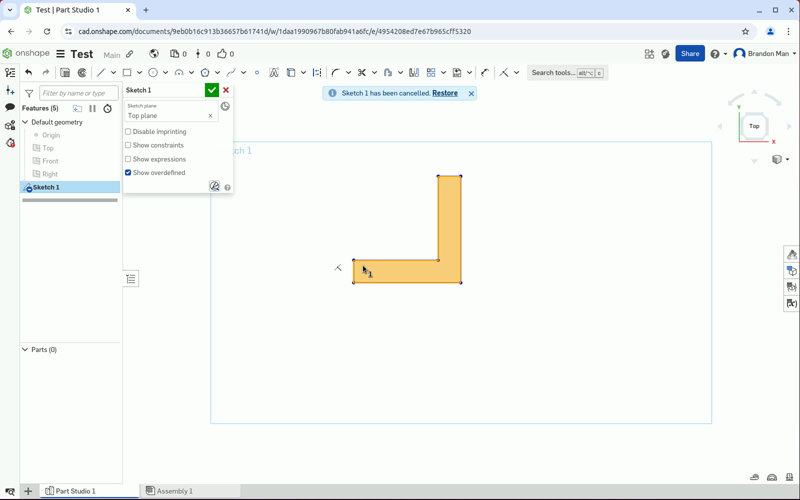
mouse_move(73, 352)
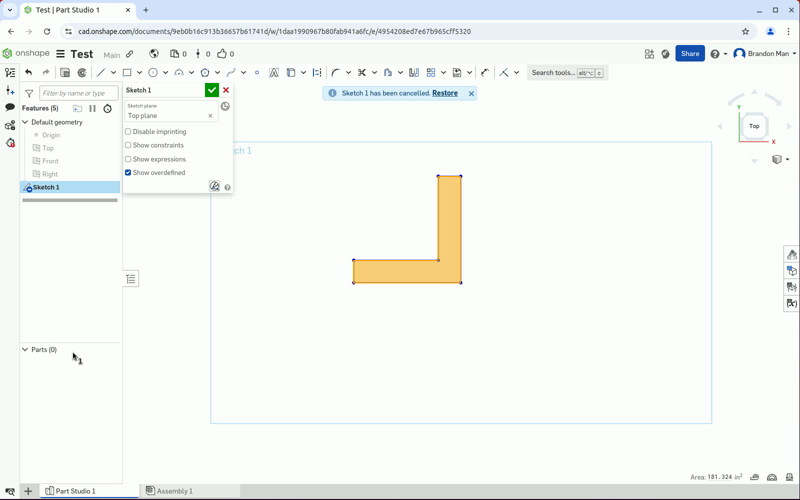
key(shift+y)
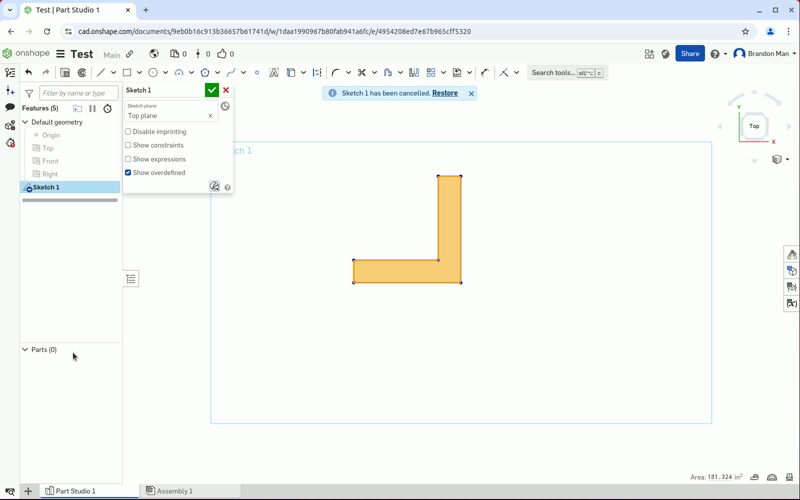
key(shift+e)
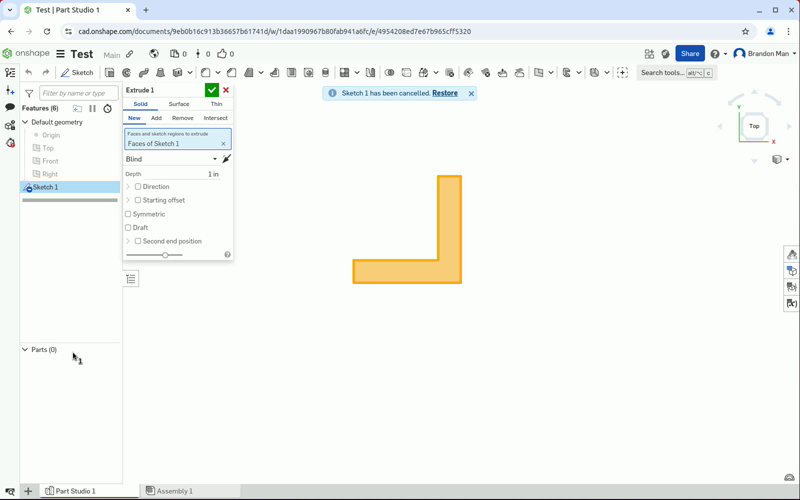
mouse_move(143, 106)
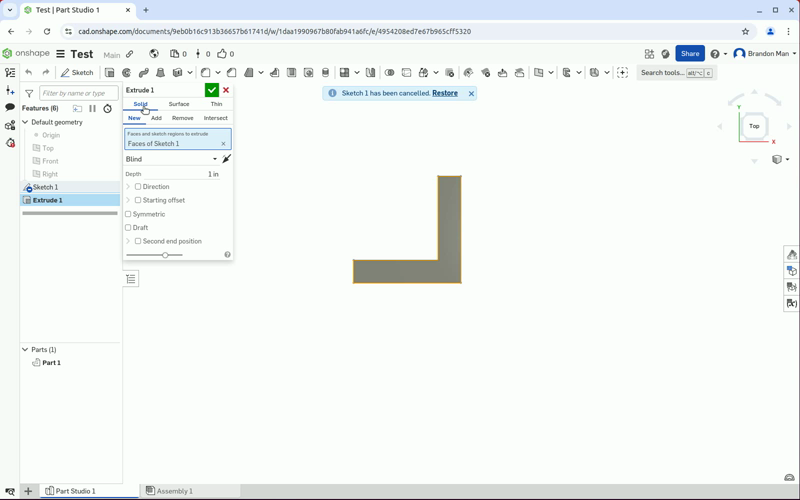
click(143, 106)
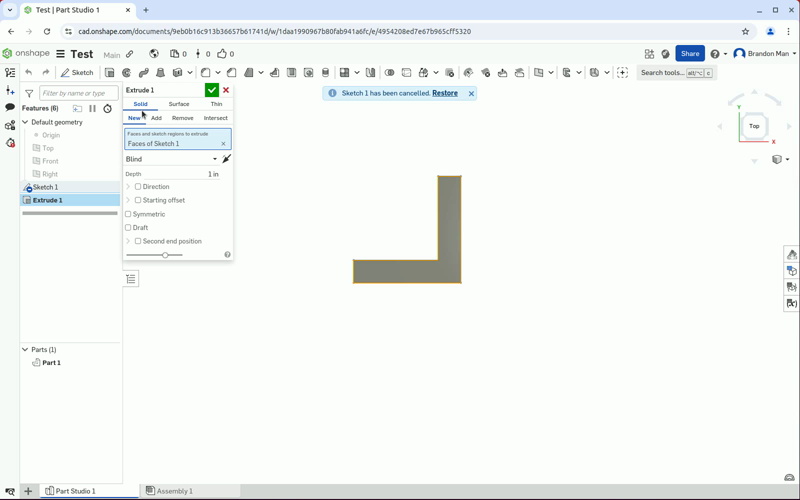
mouse_move(137, 120)
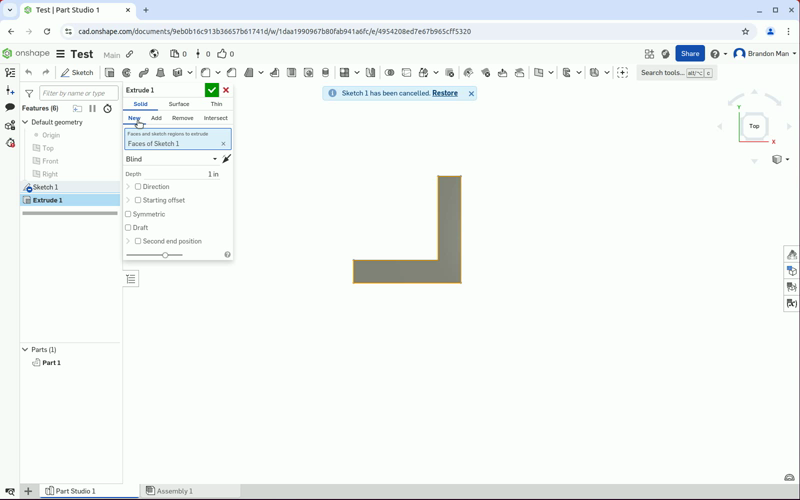
click(137, 120)
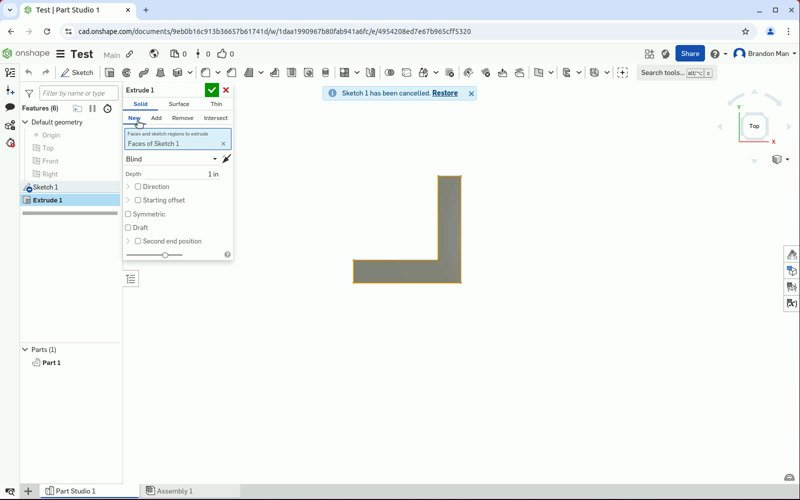
key(tab, 4)
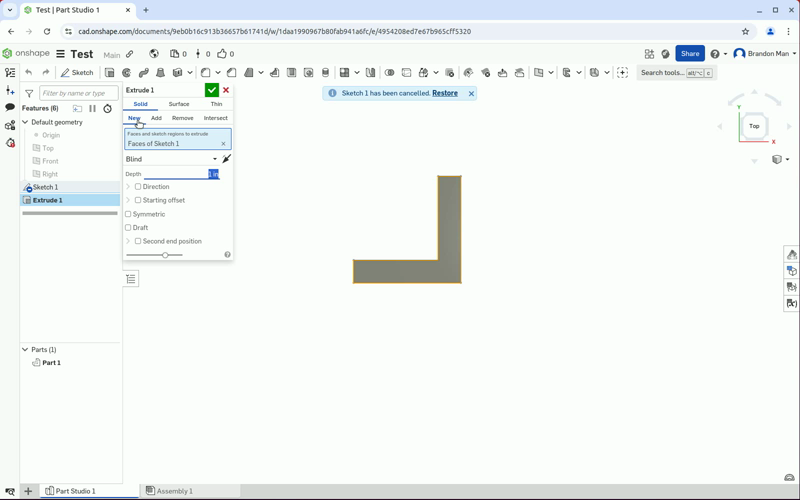
text(23.108)
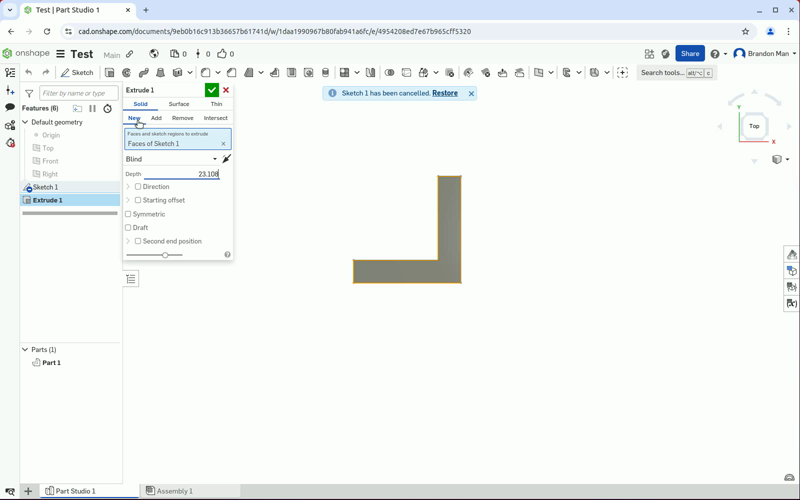
key(enter)
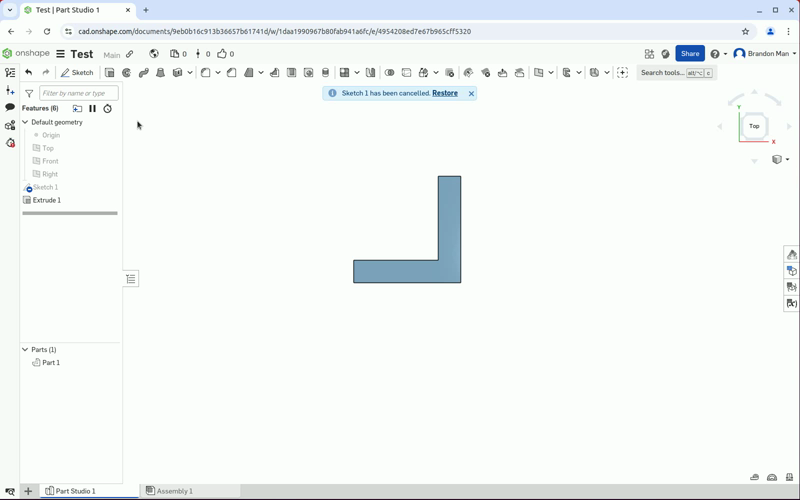
key(shift+h)
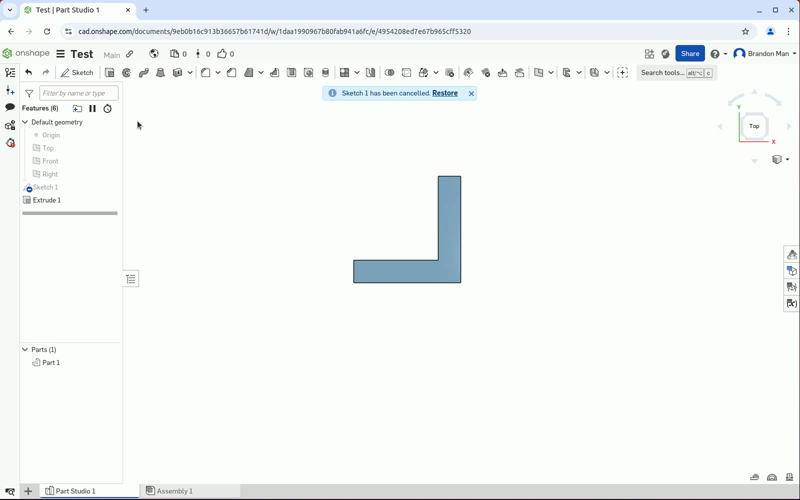
key(shift+h)
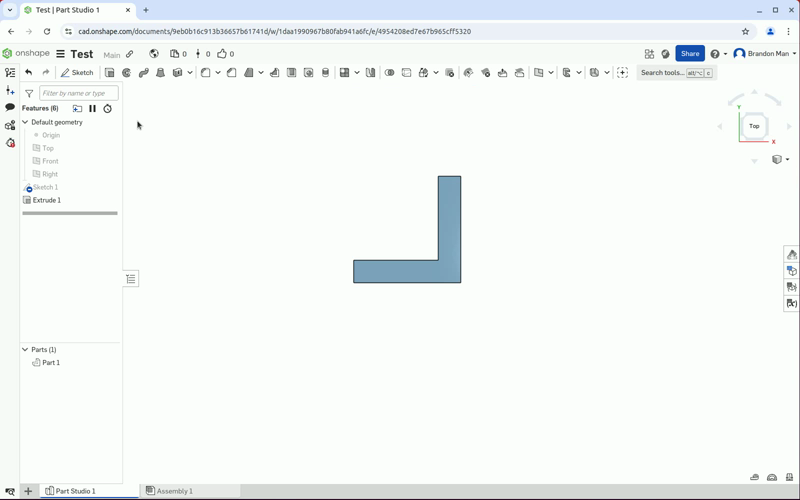
mouse_move(73, 189)
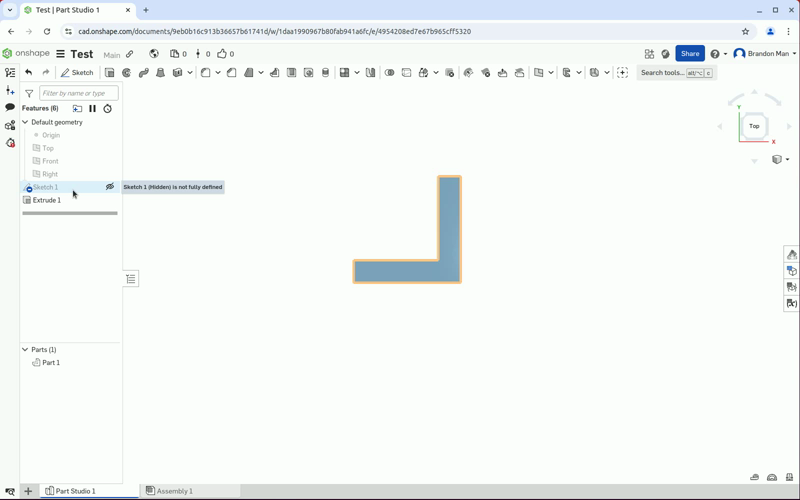
click(73, 189)
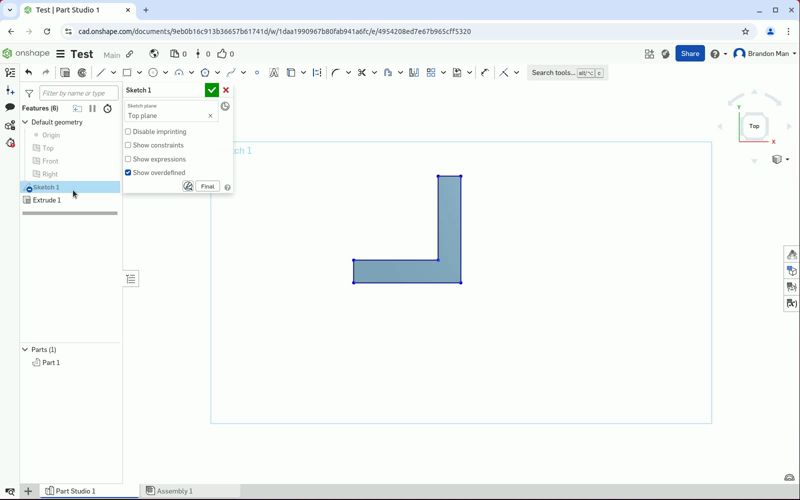
mouse_move(229, 92)
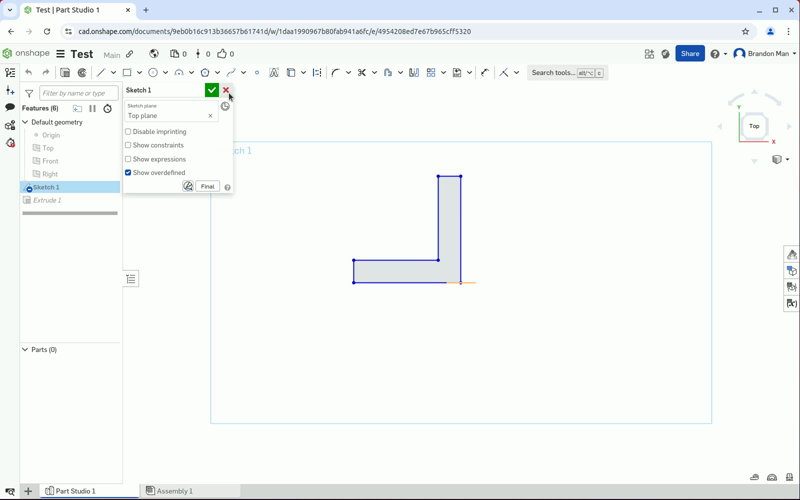
click(229, 92)
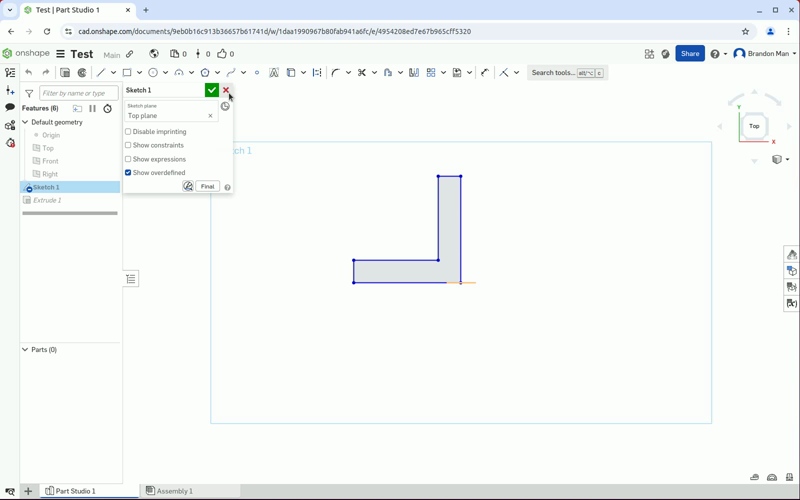
key(shift+s)
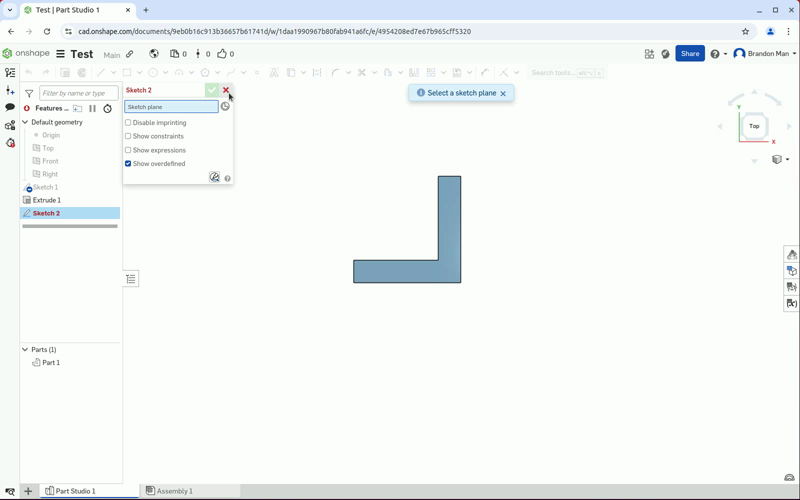
mouse_move(73, 150)
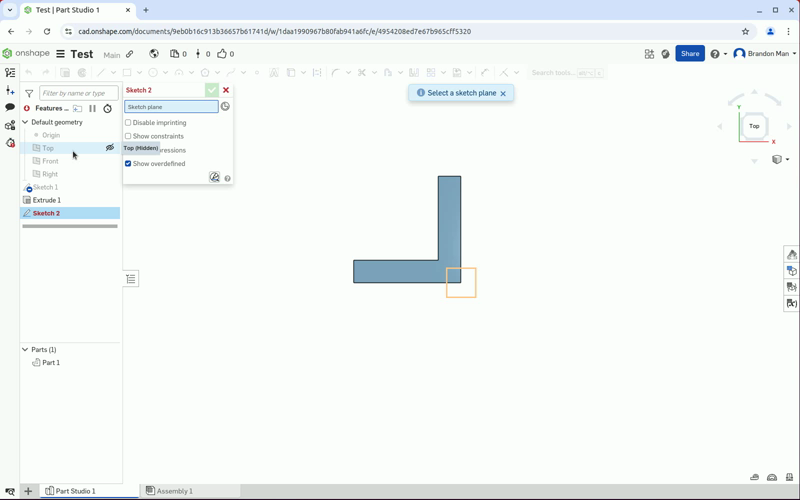
click(73, 150)
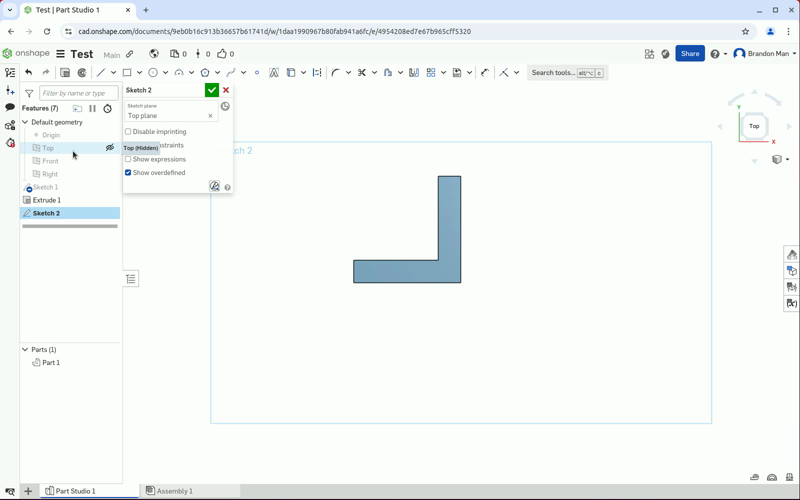
mouse_move(73, 352)
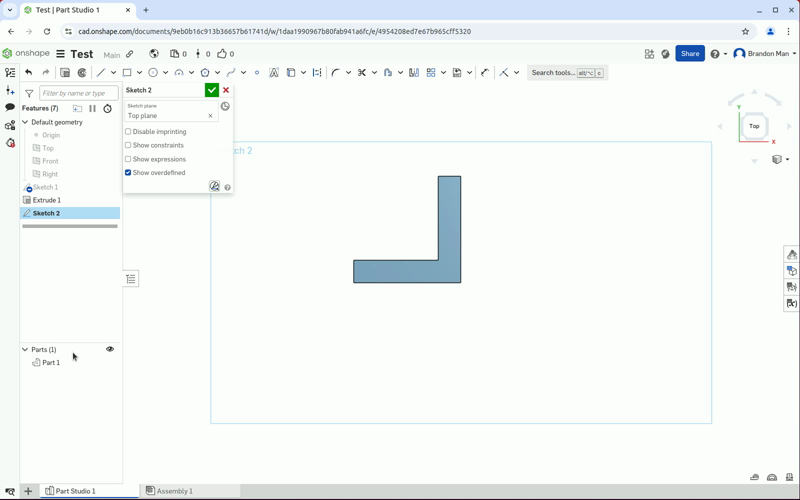
key(y)
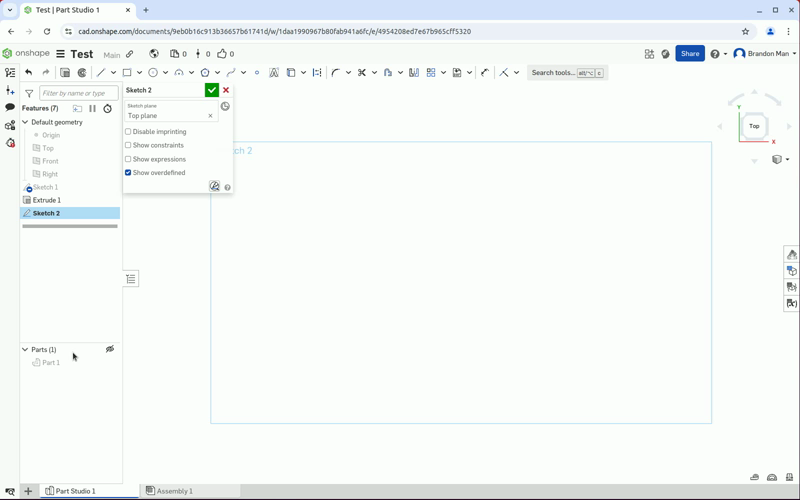
key(l)
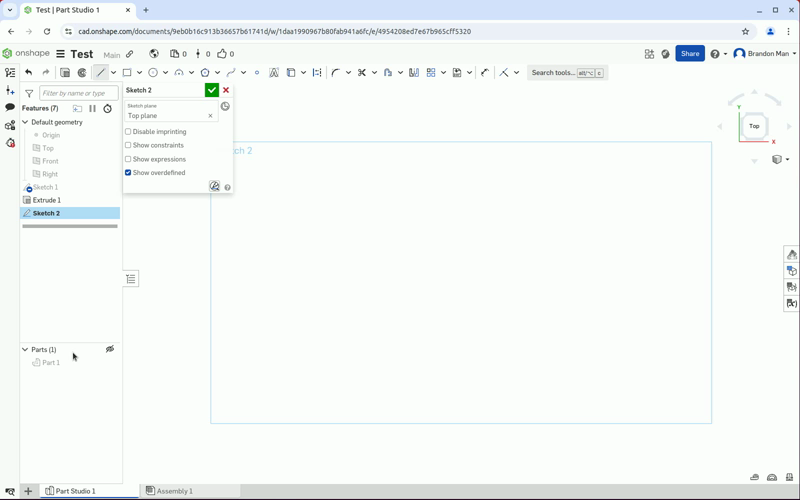
key_down(shift)
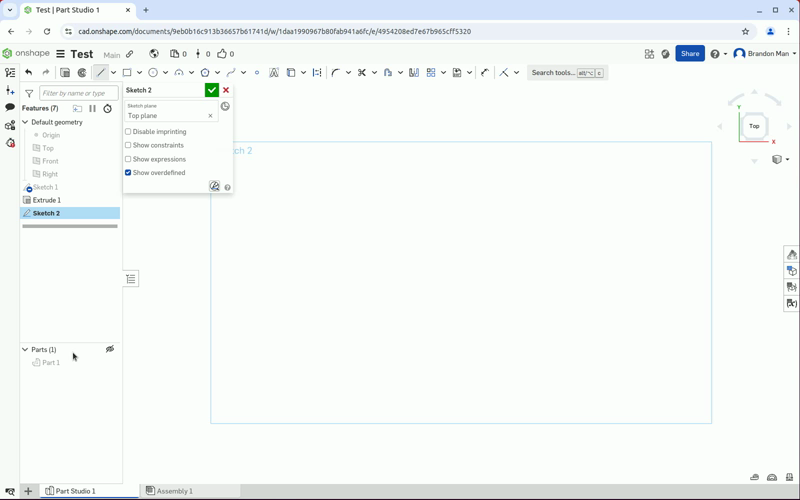
mouse_move(353, 282)
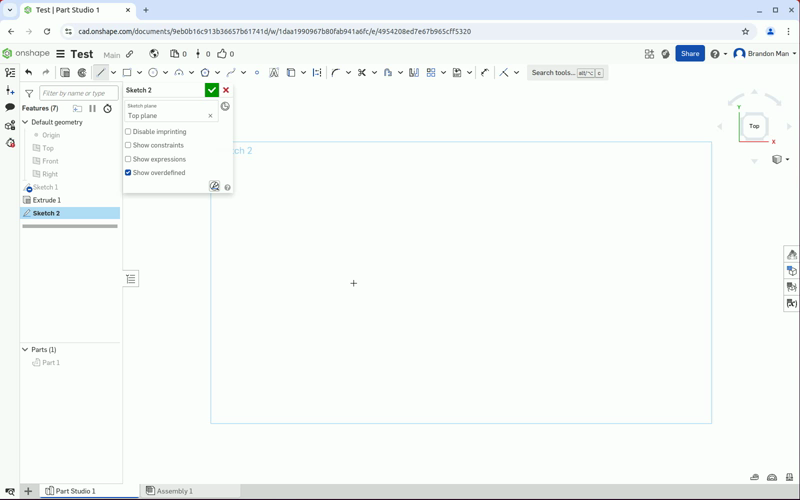
click(353, 282)
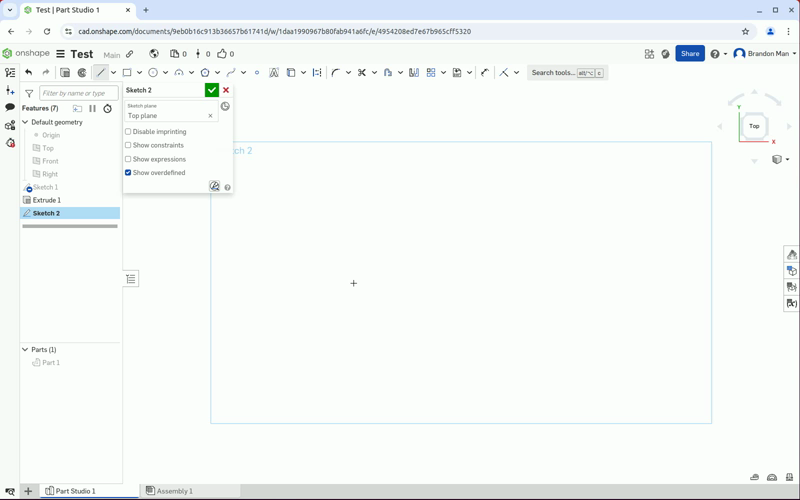
key_up(shift)
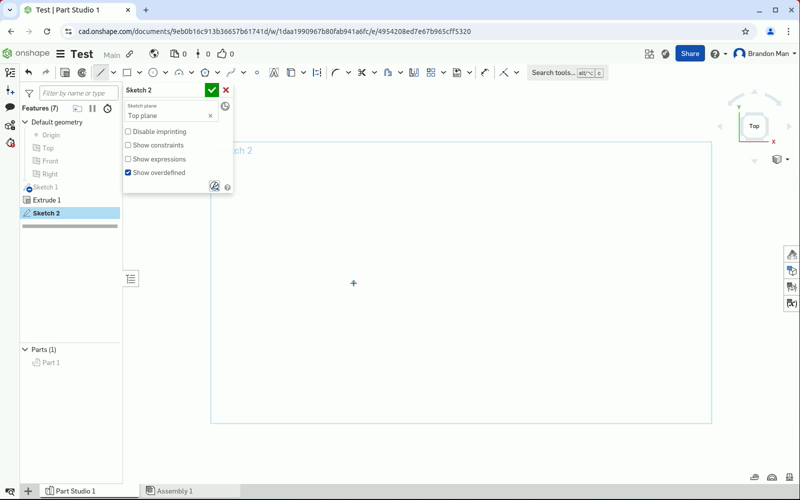
key_down(shift)
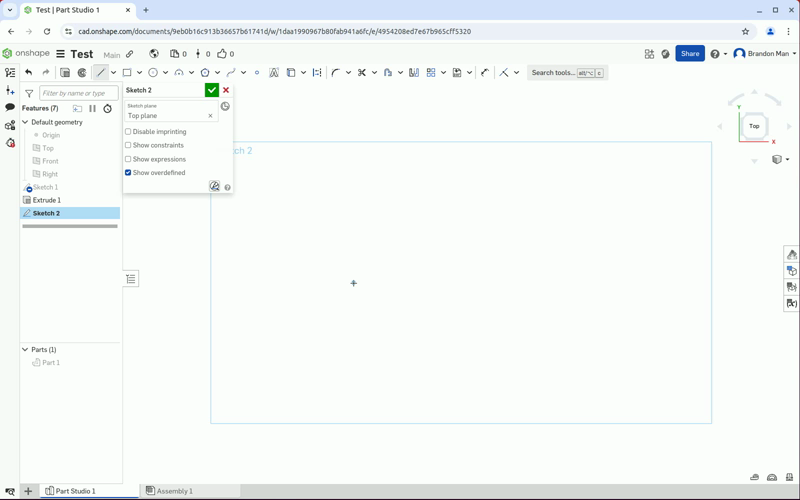
mouse_move(460, 282)
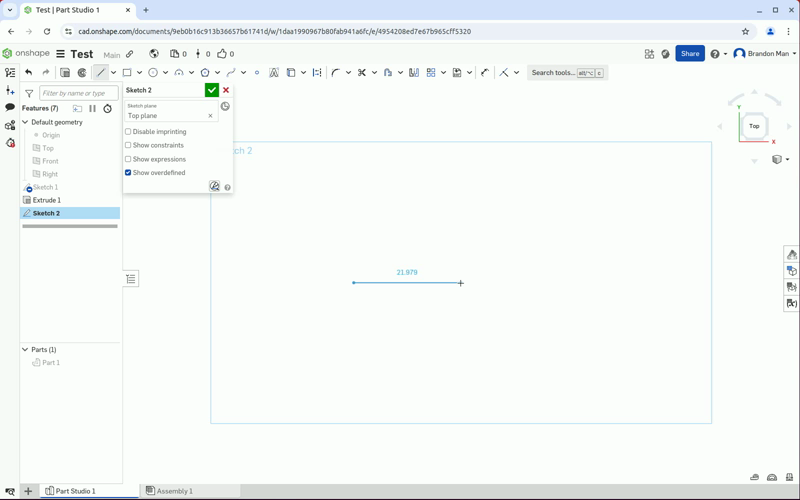
click(460, 282)
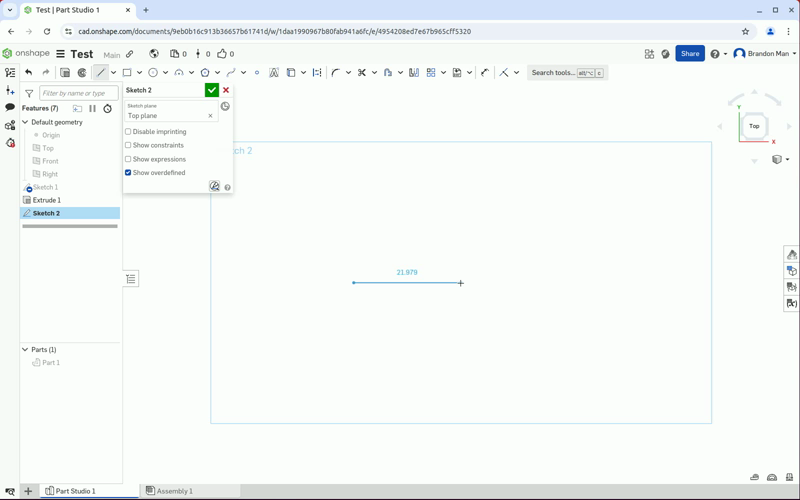
key_up(shift)
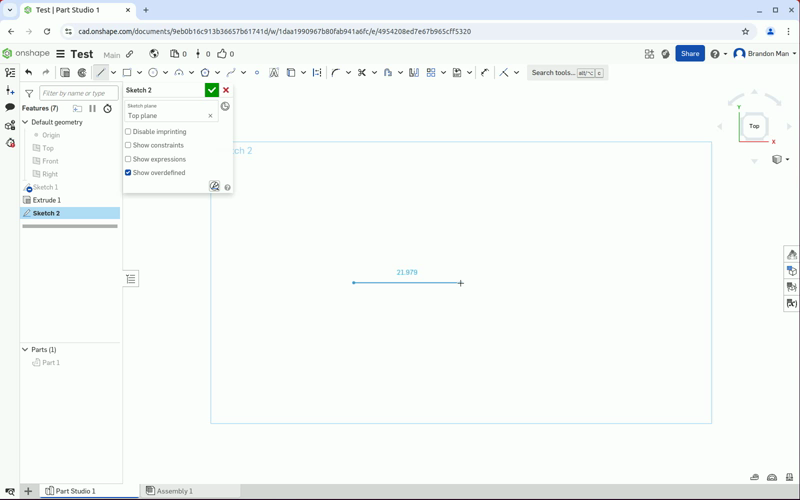
key_down(shift)
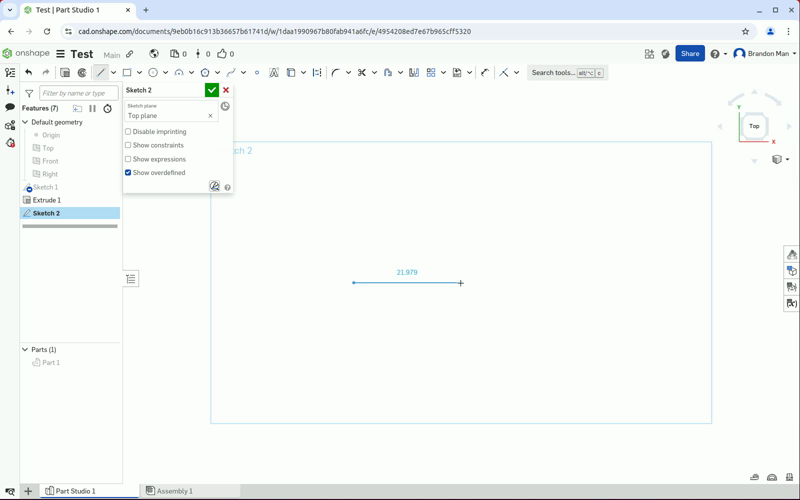
mouse_move(460, 176)
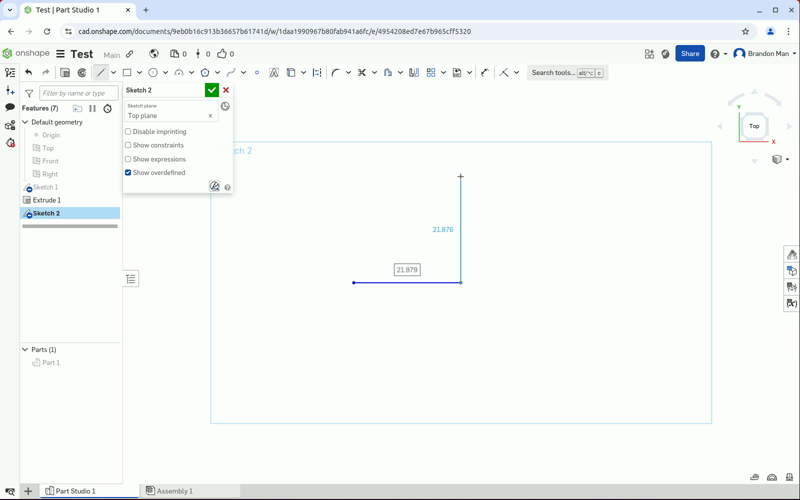
click(460, 176)
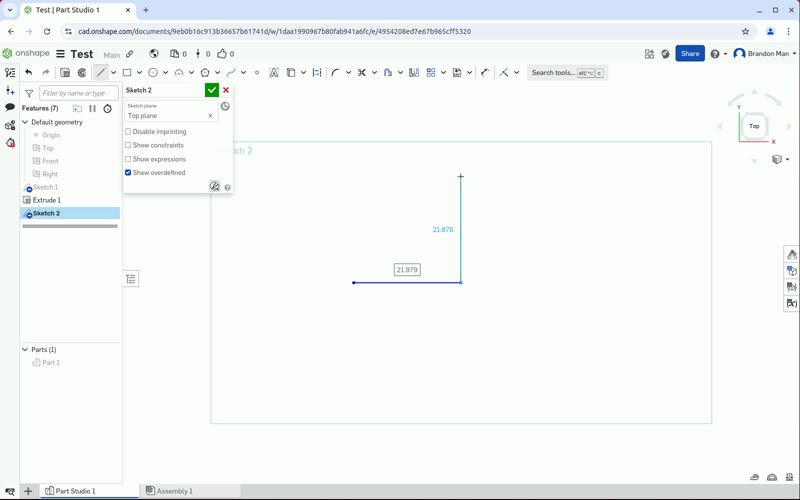
key_up(shift)
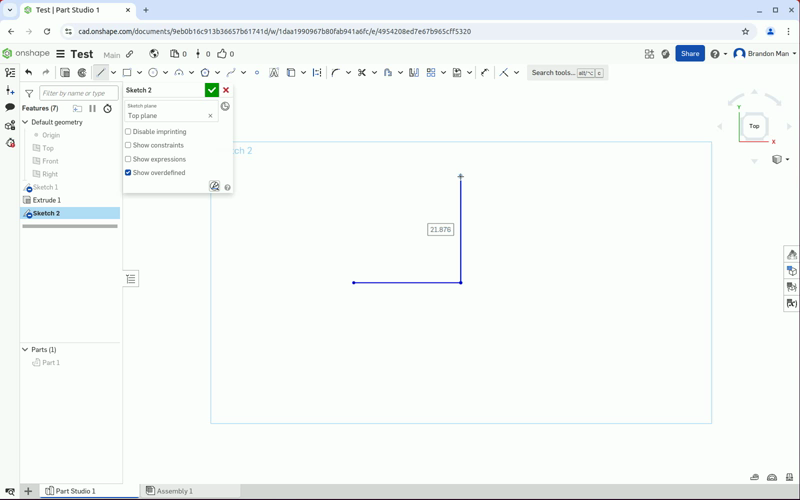
key_down(shift)
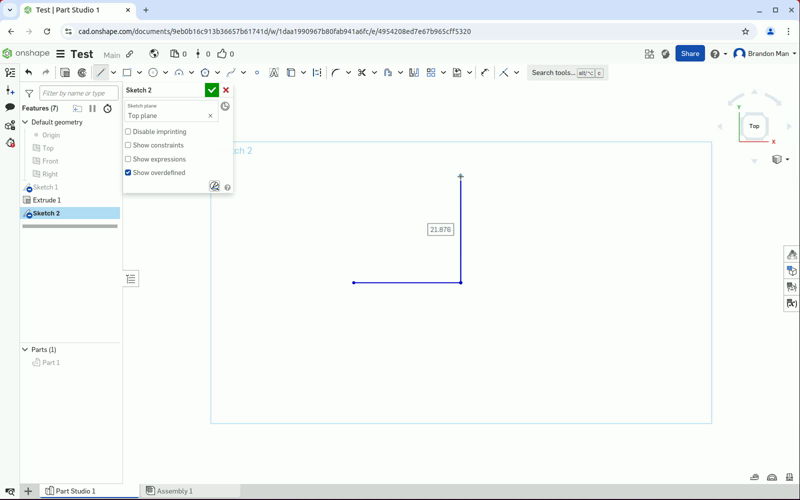
mouse_move(490, 176)
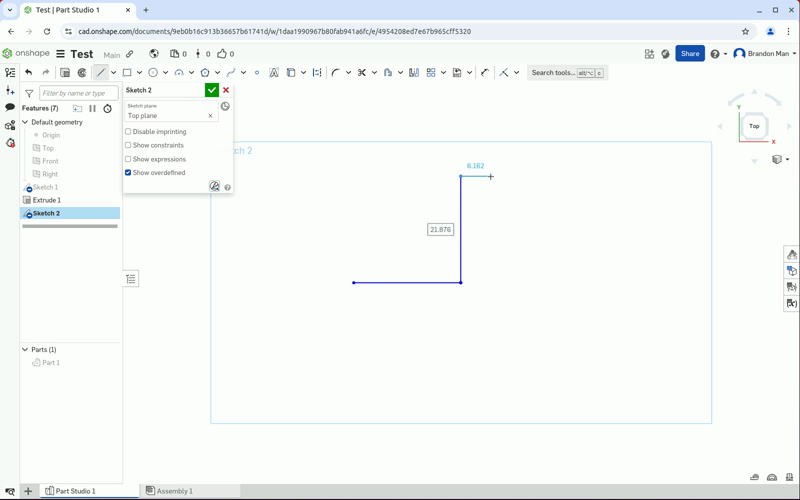
mouse_move(438, 176)
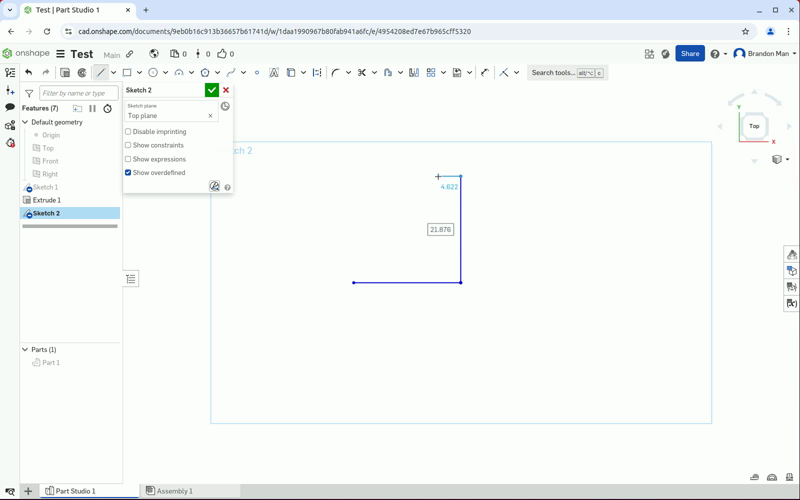
click(438, 176)
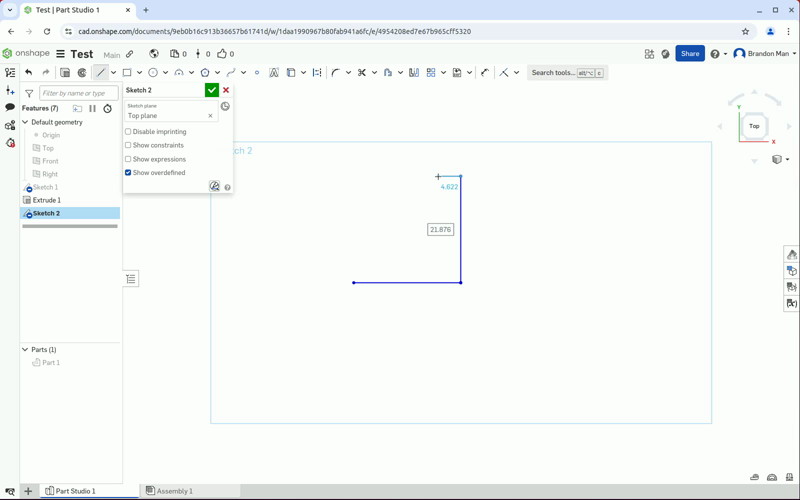
key_up(shift)
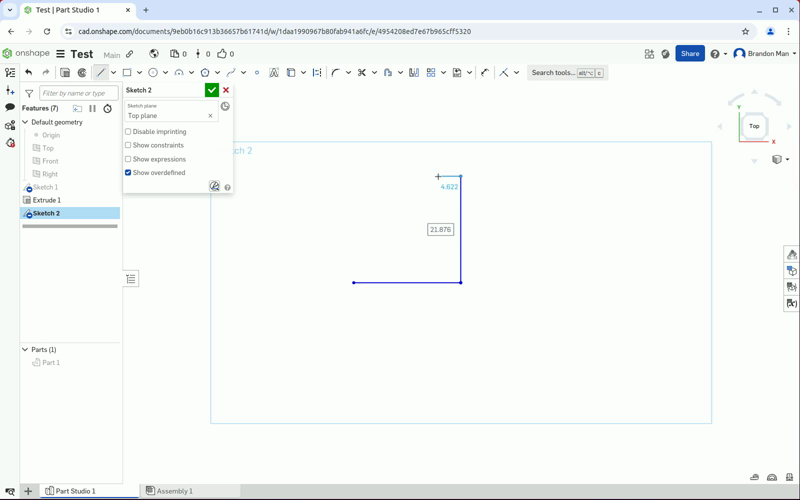
key_down(shift)
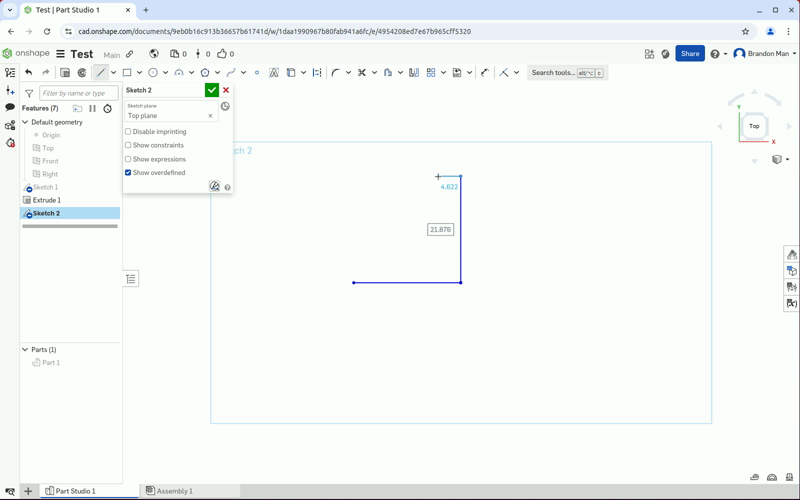
mouse_move(438, 260)
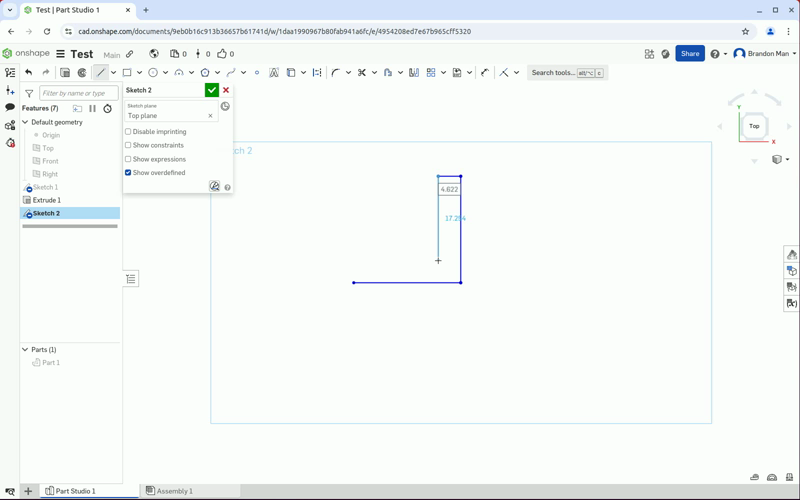
click(438, 260)
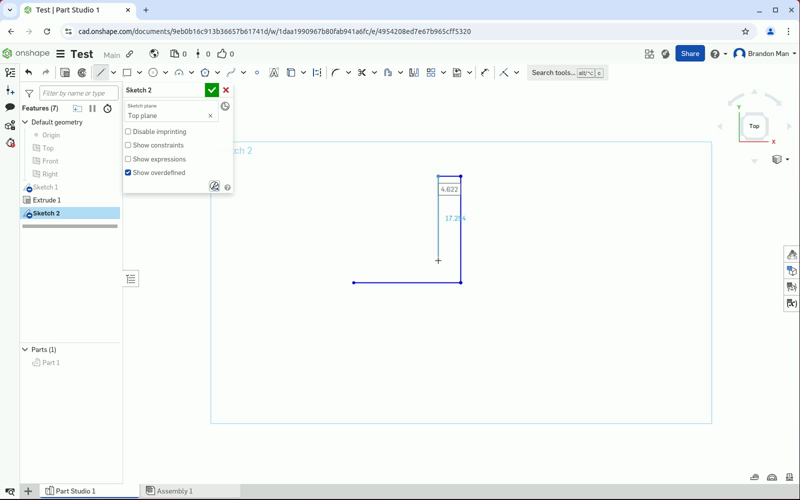
key_up(shift)
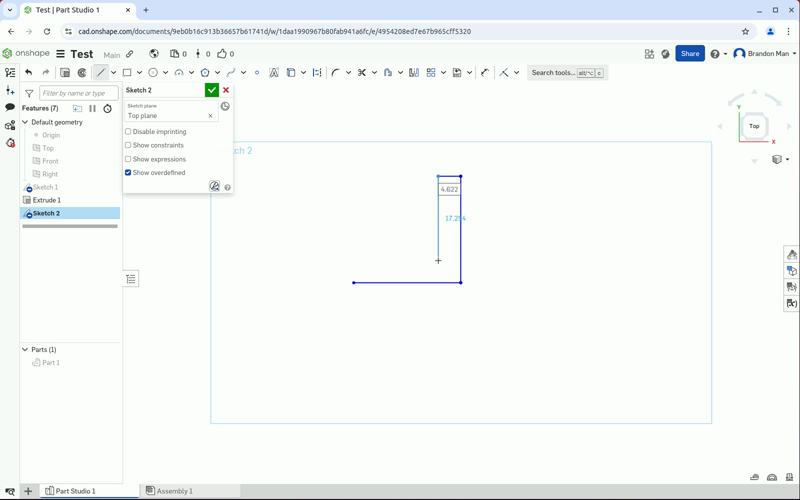
key_down(shift)
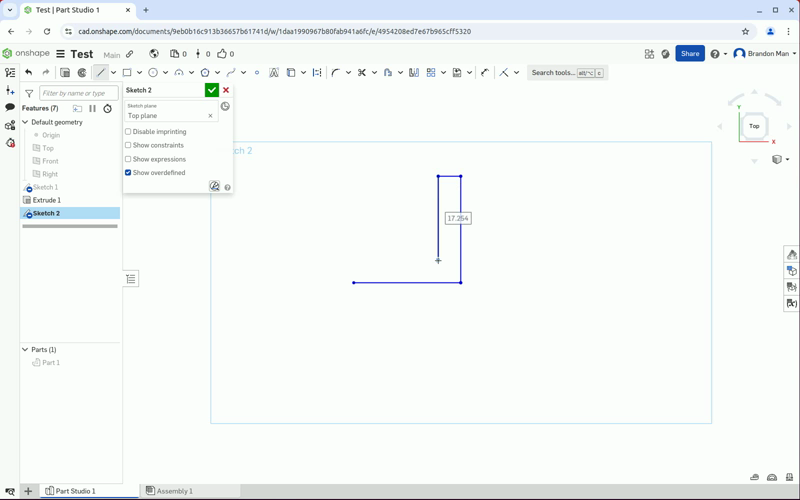
mouse_move(353, 260)
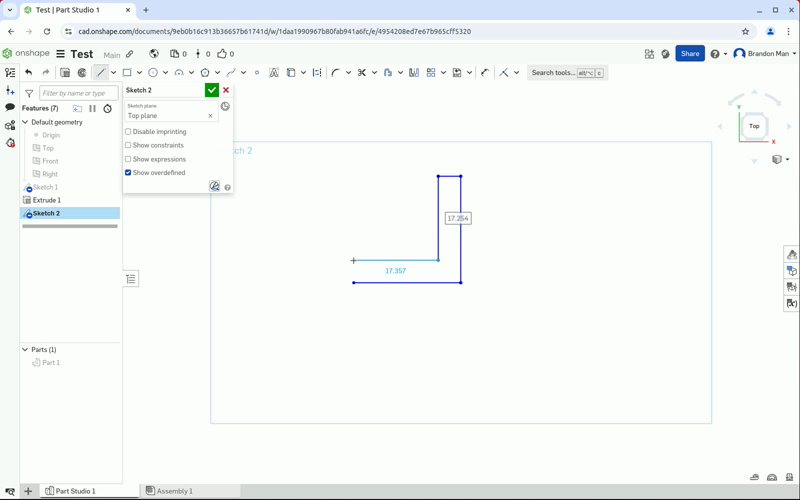
click(353, 260)
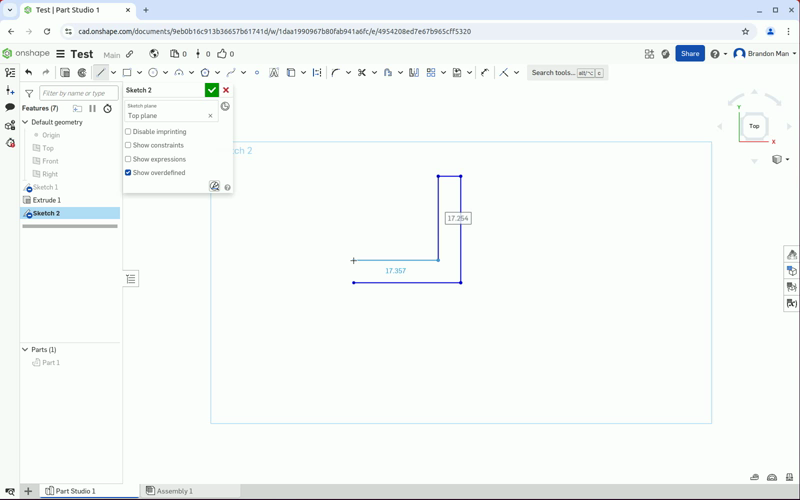
key_up(shift)
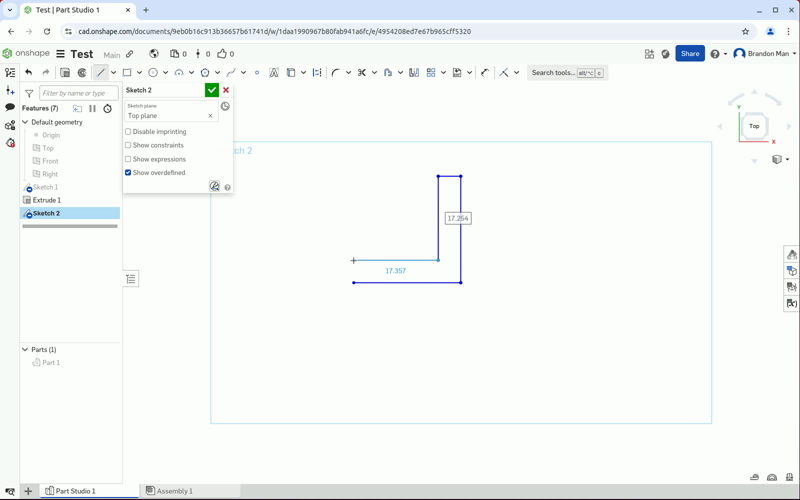
mouse_move(383, 260)
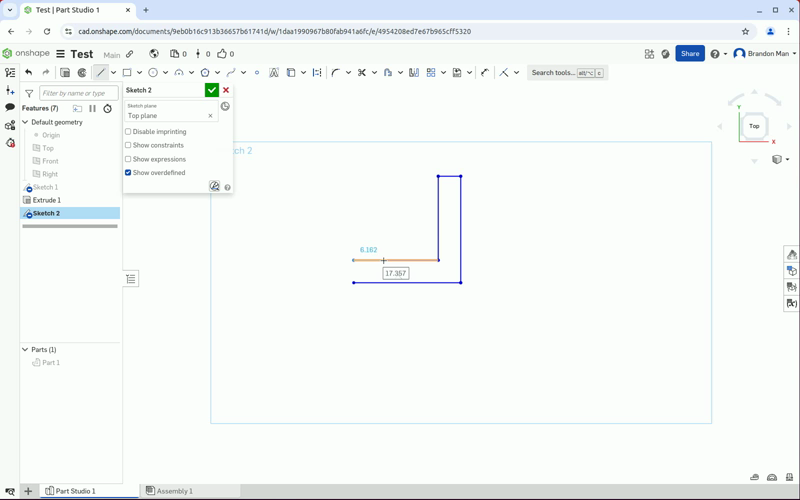
key_down(shift)
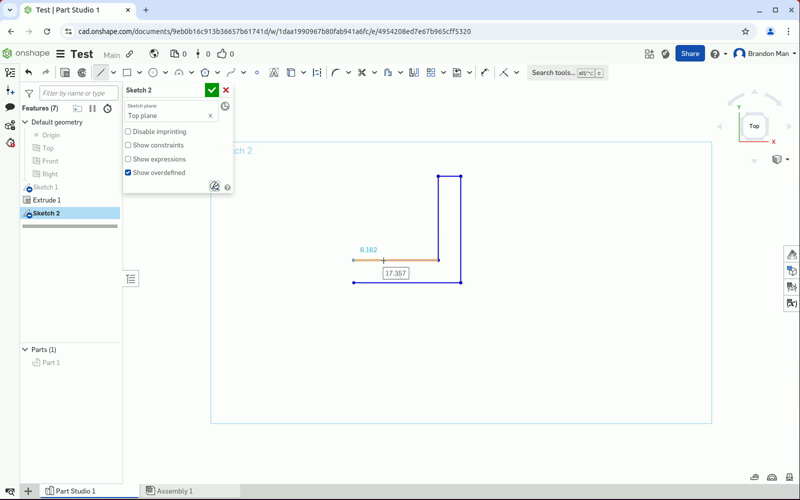
mouse_move(353, 282)
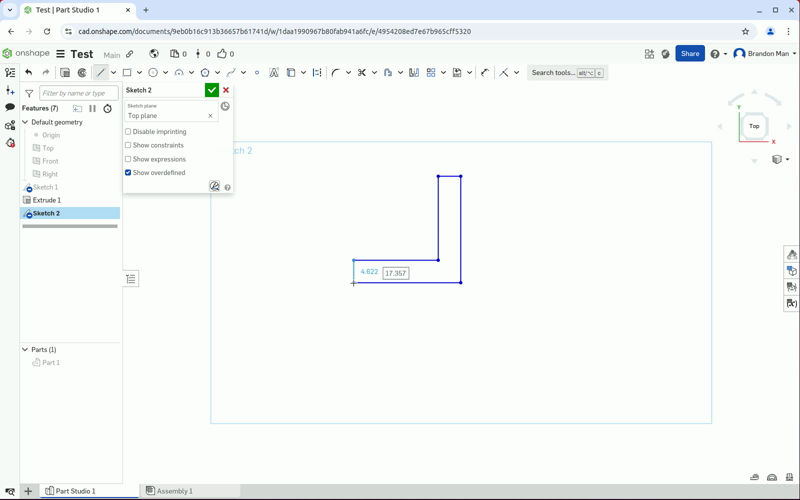
key_up(shift)
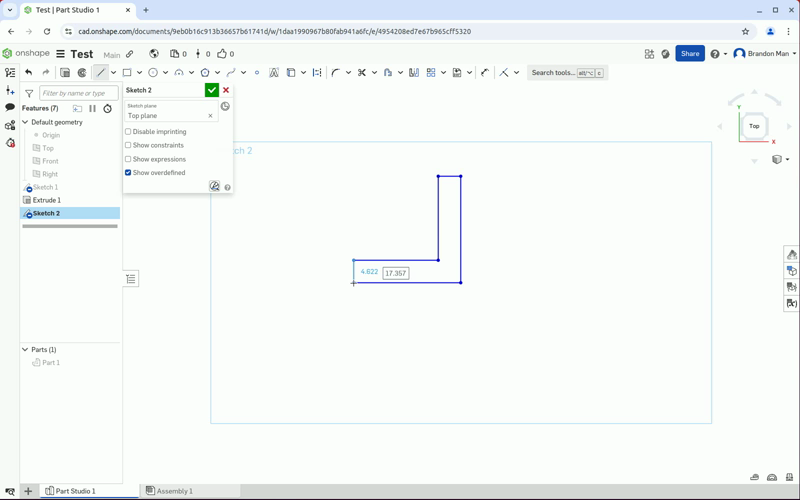
click(353, 282)
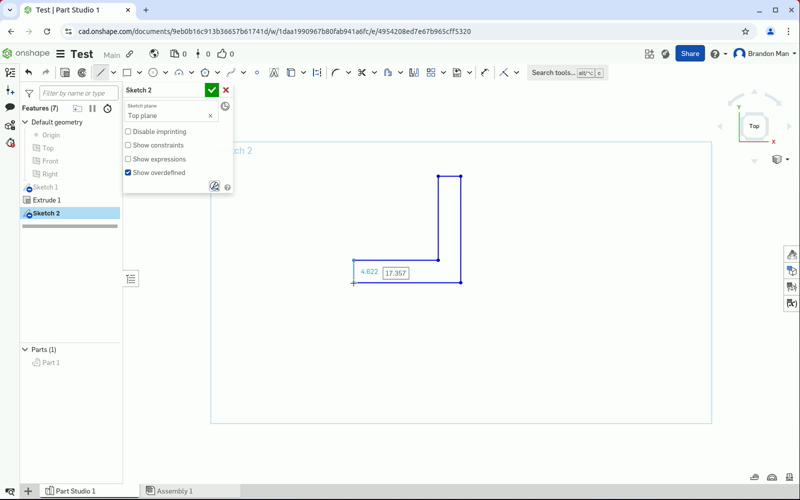
key(esc)
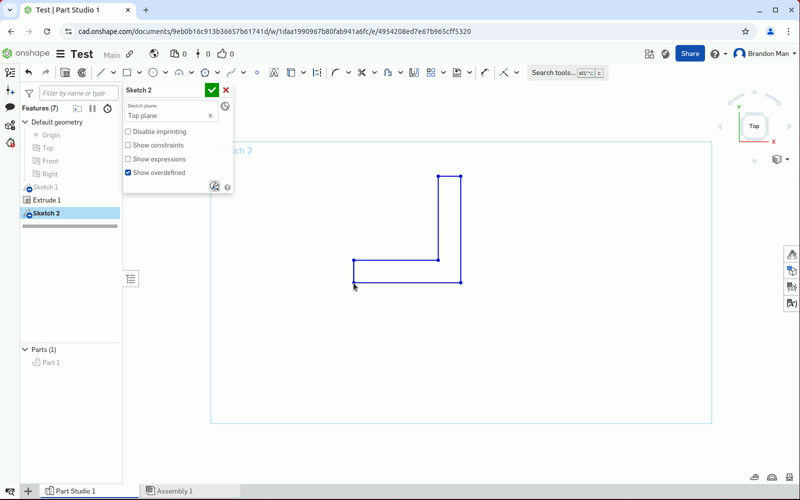
mouse_move(450, 271)
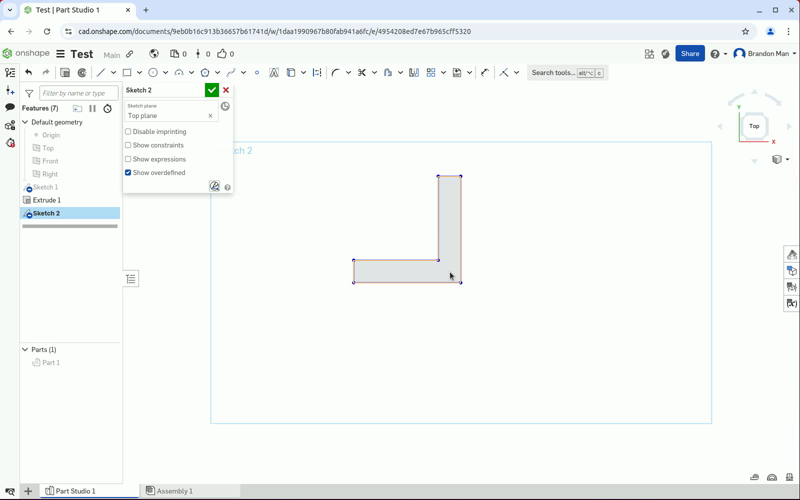
click(450, 271)
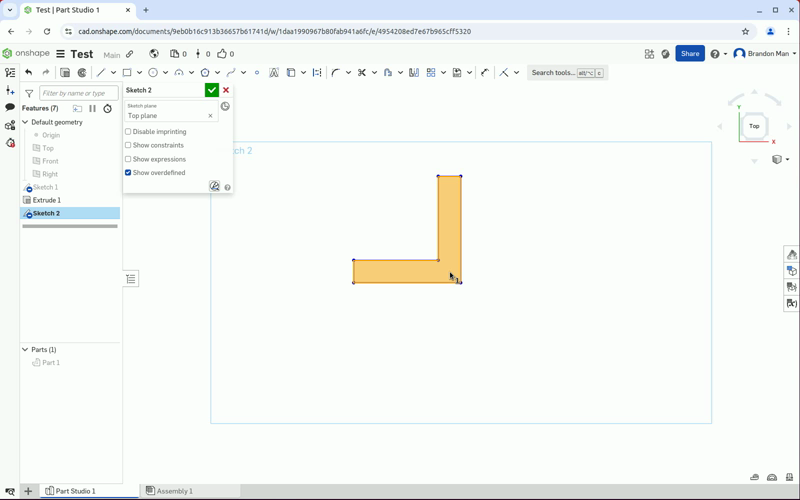
mouse_move(73, 352)
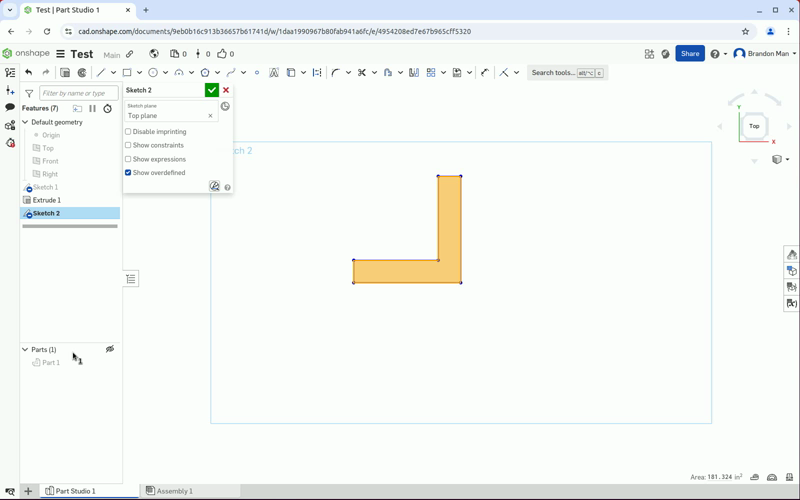
key(shift+y)
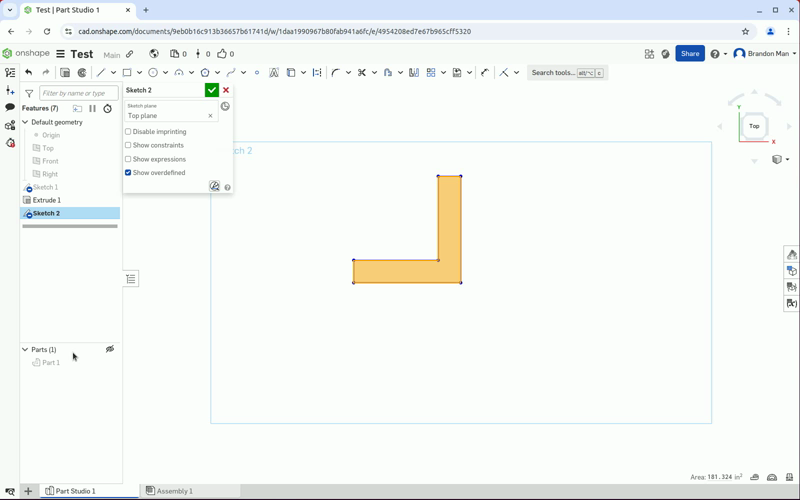
key(shift+e)
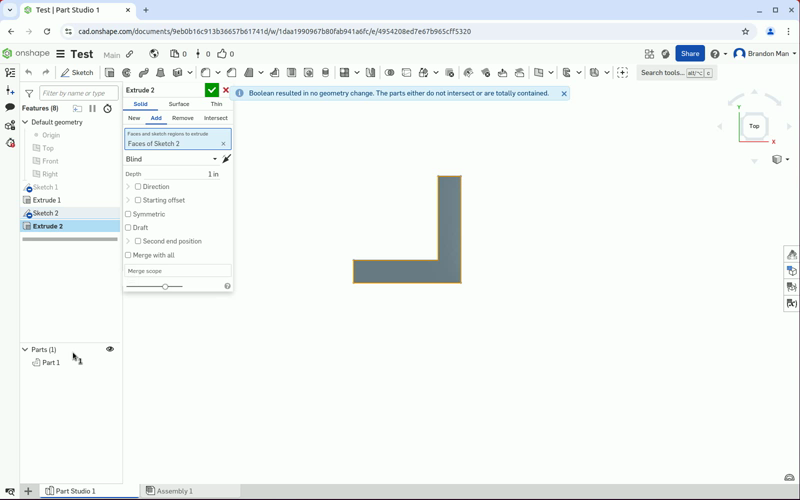
mouse_move(143, 106)
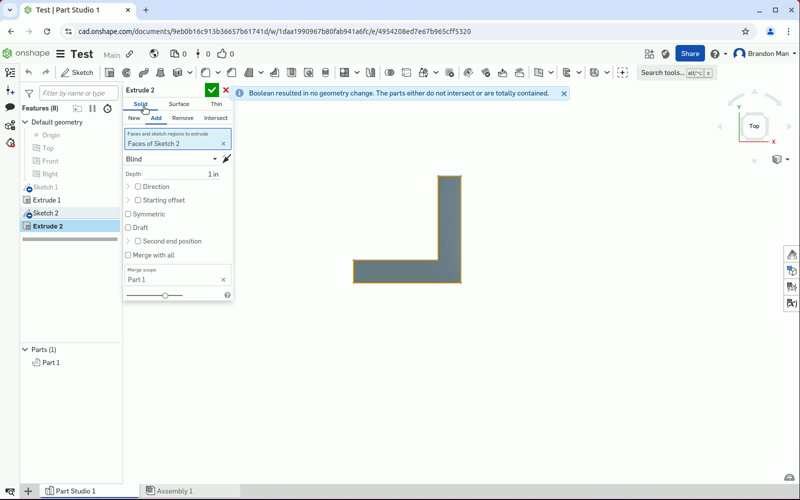
click(143, 106)
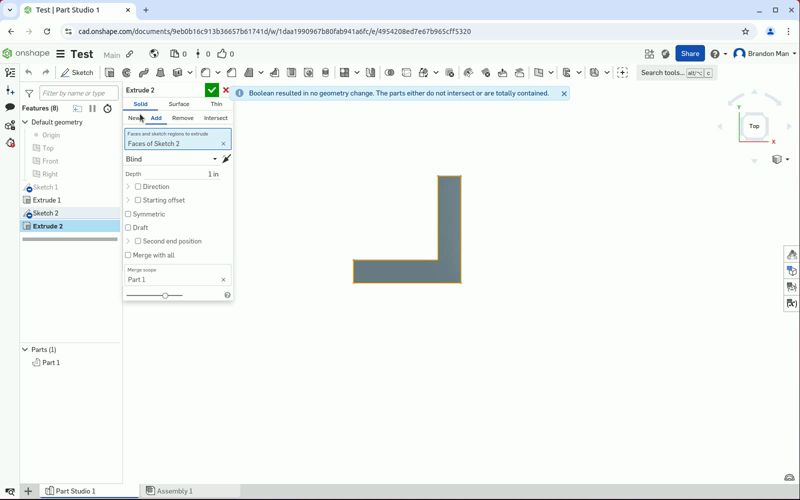
mouse_move(137, 120)
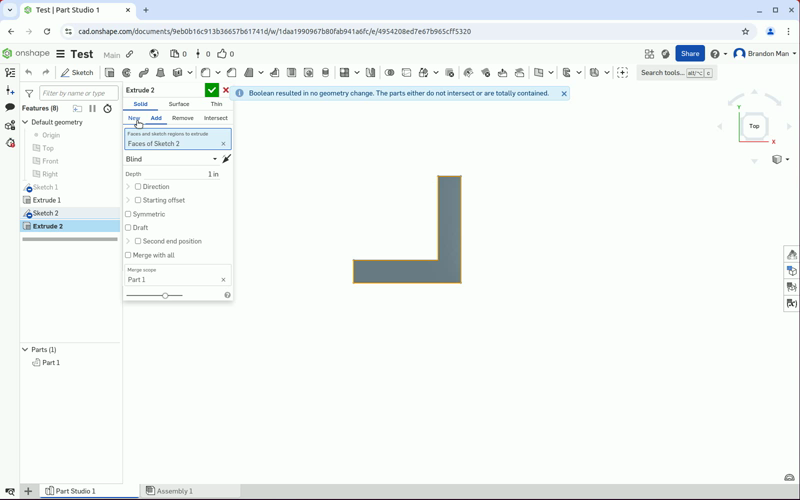
click(137, 120)
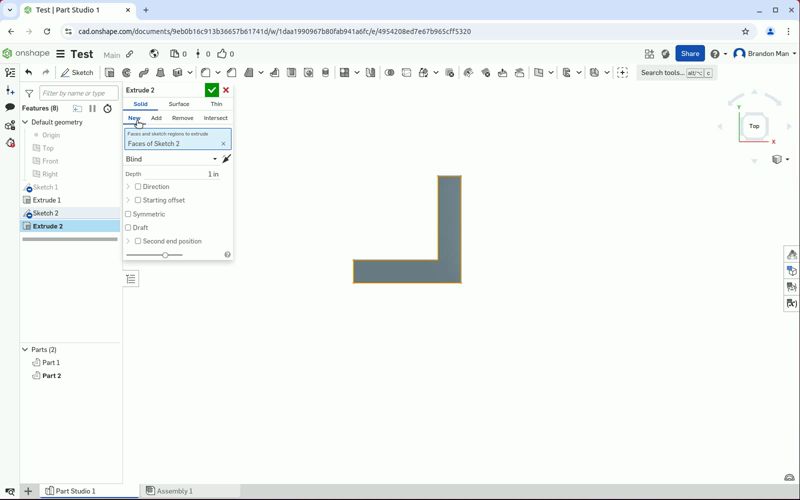
key(tab, 4)
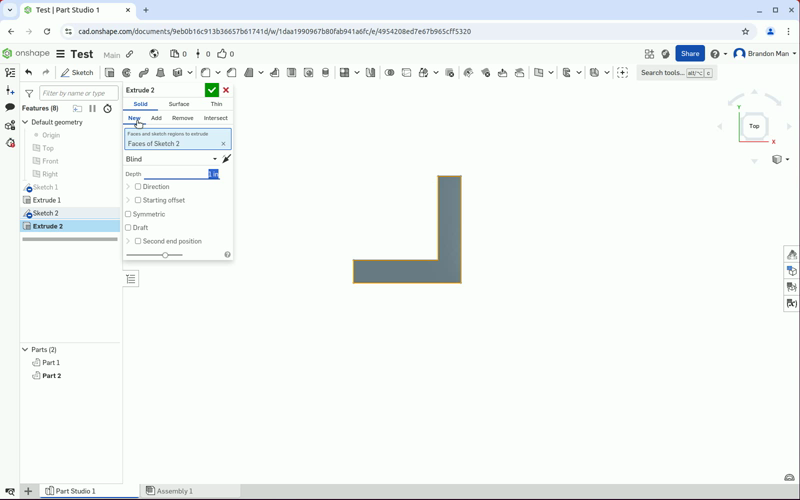
text(23.108)
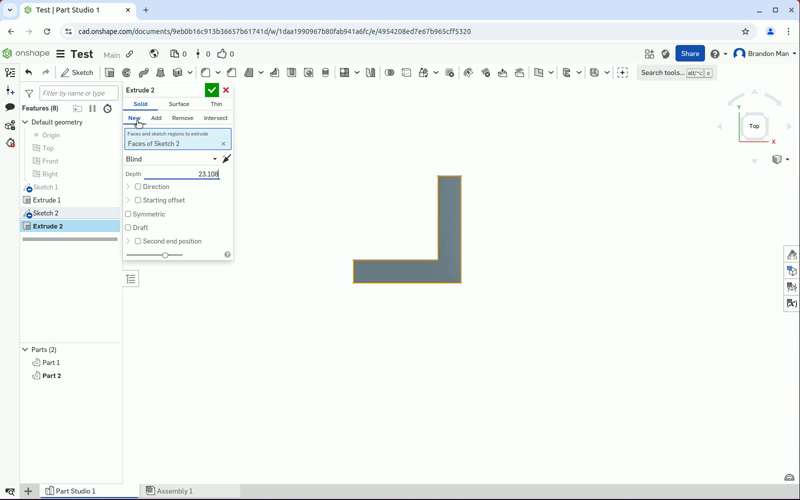
key(enter)
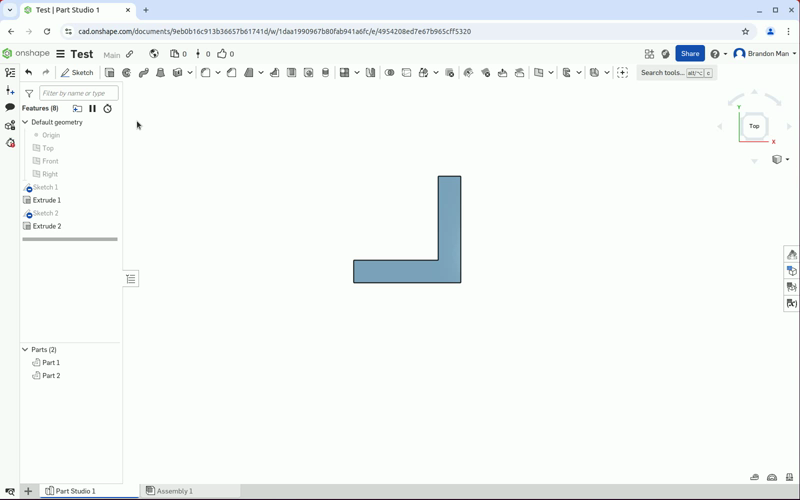
key(shift+h)
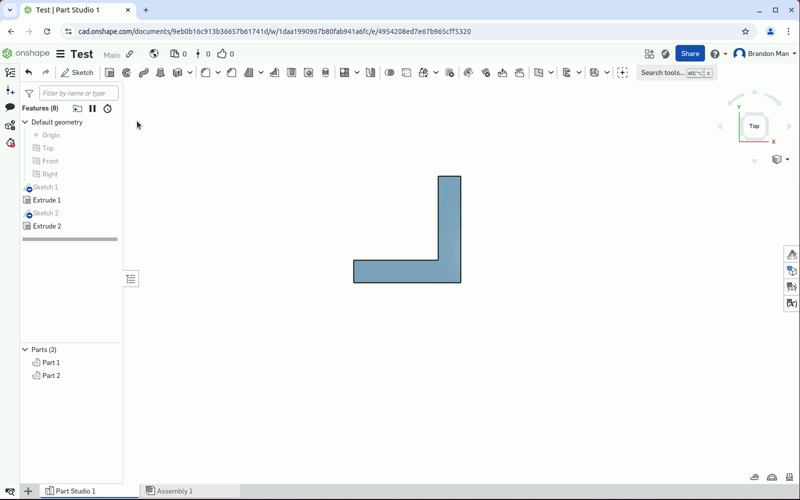
key(shift+h)
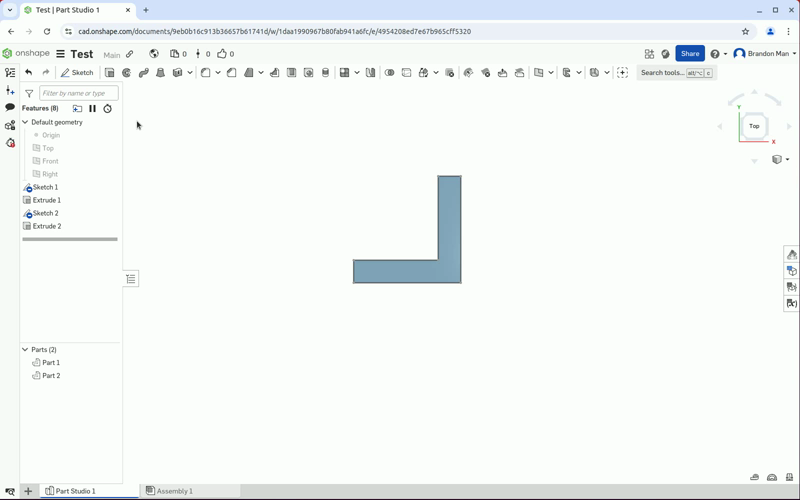
key(shift+7)
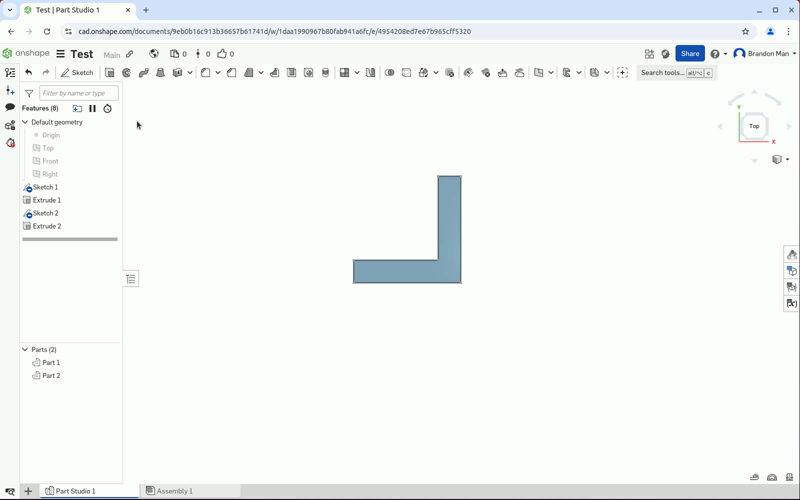
key(up, 3)
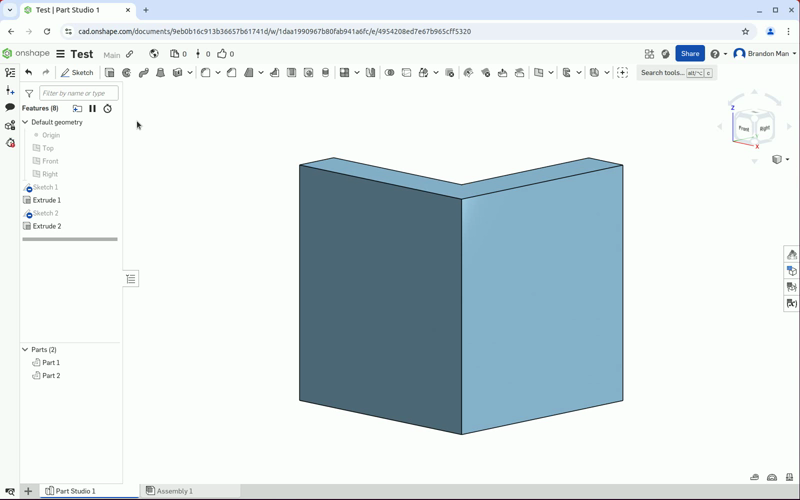
key(left, 3)
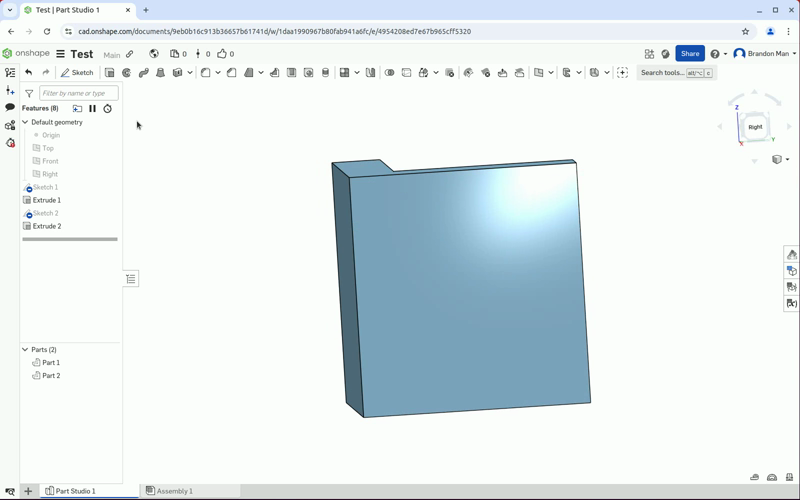
key(right, 3)
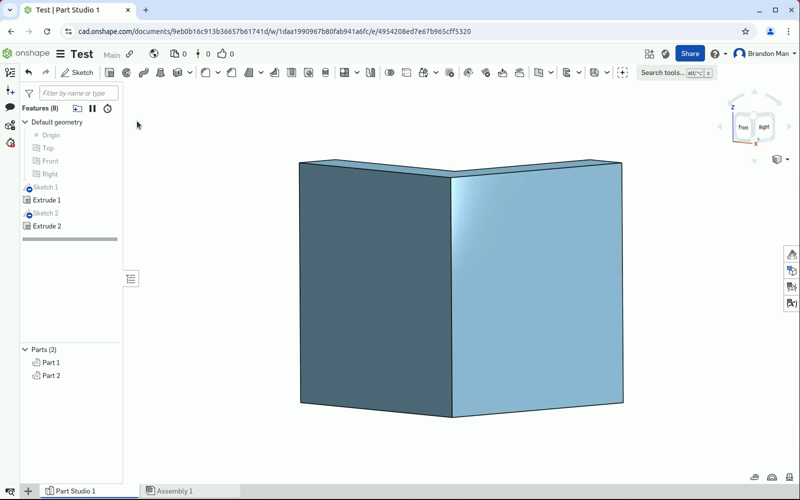
key(down, 3)
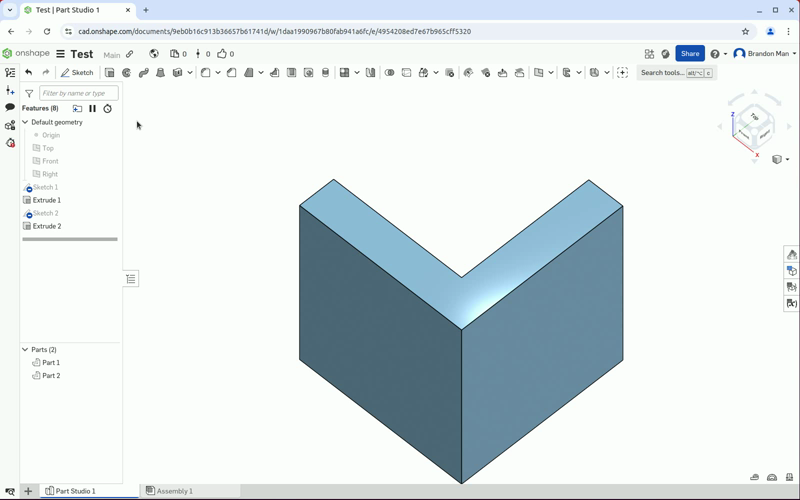
mouse_move(73, 189)
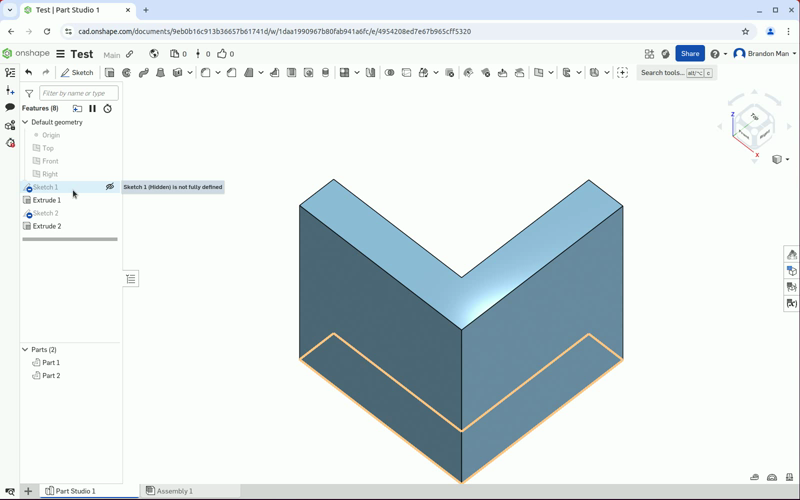
click(73, 189)